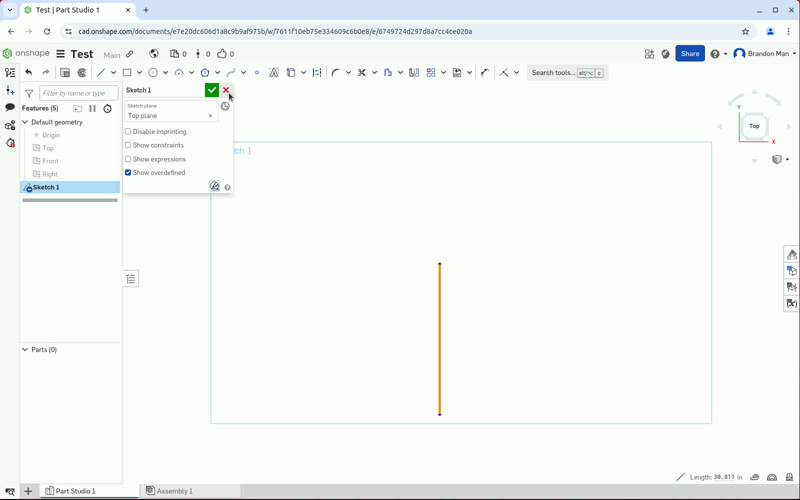
key(shift+h)
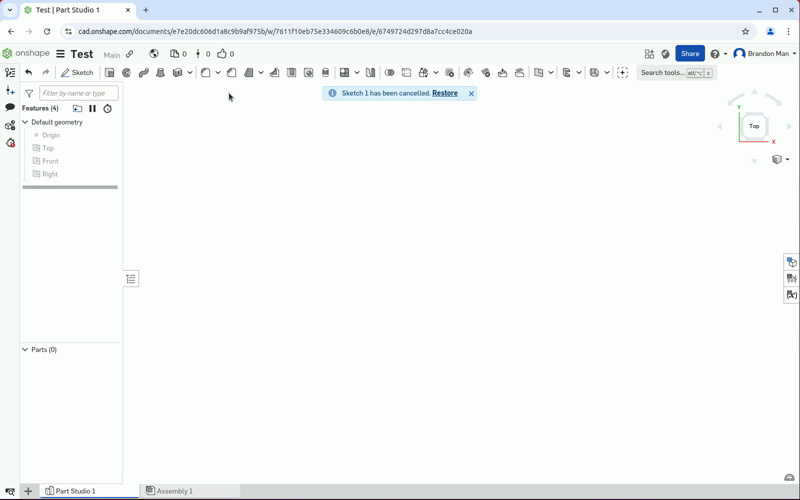
mouse_move(73, 352)
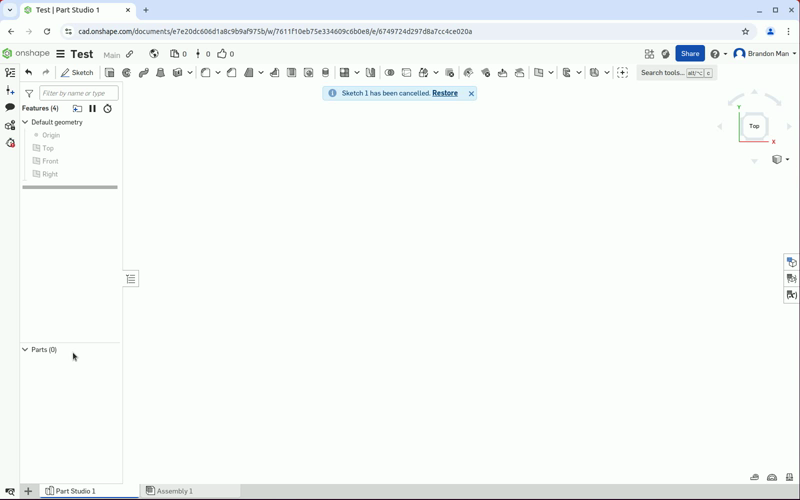
key(y)
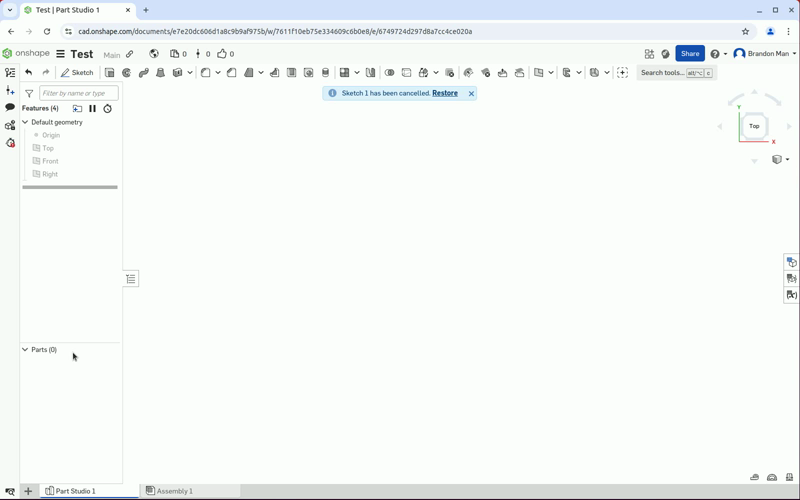
key(shift+p)
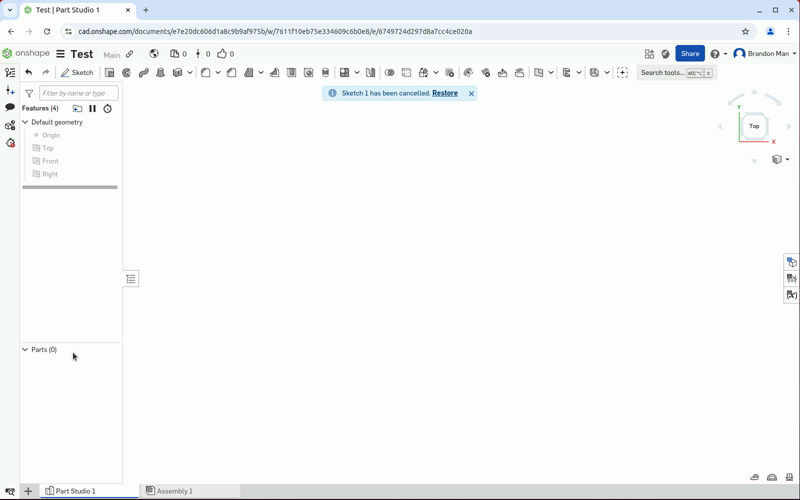
key(space)
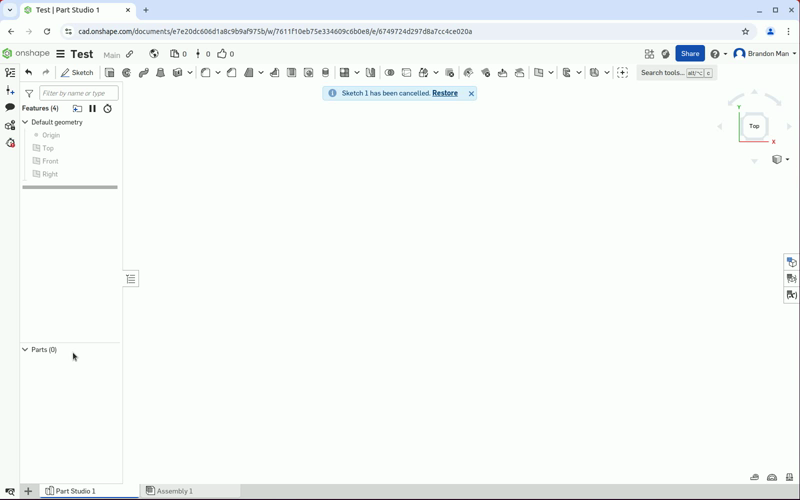
key_down(shift)
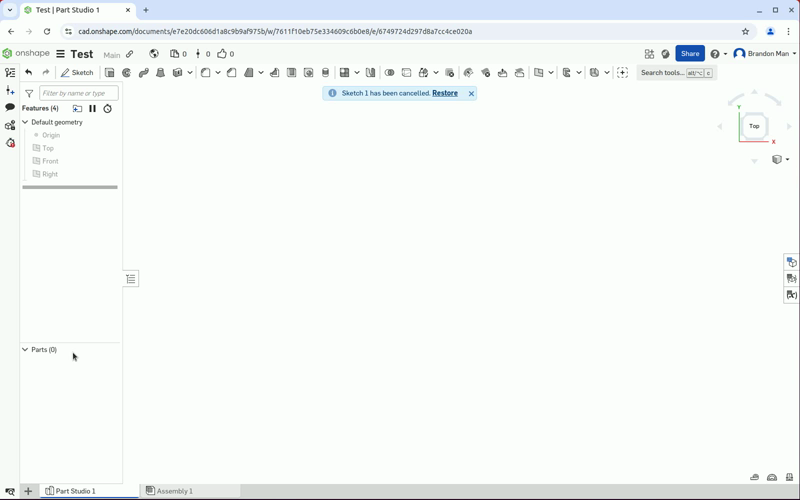
key(up)
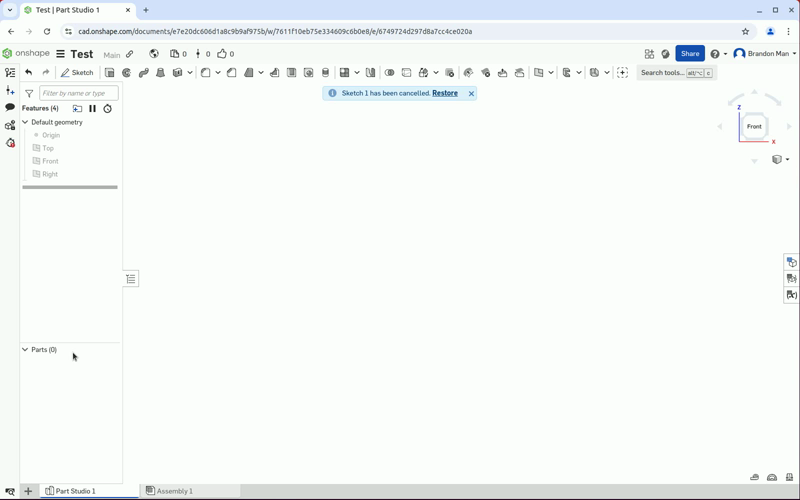
key_up(shift)
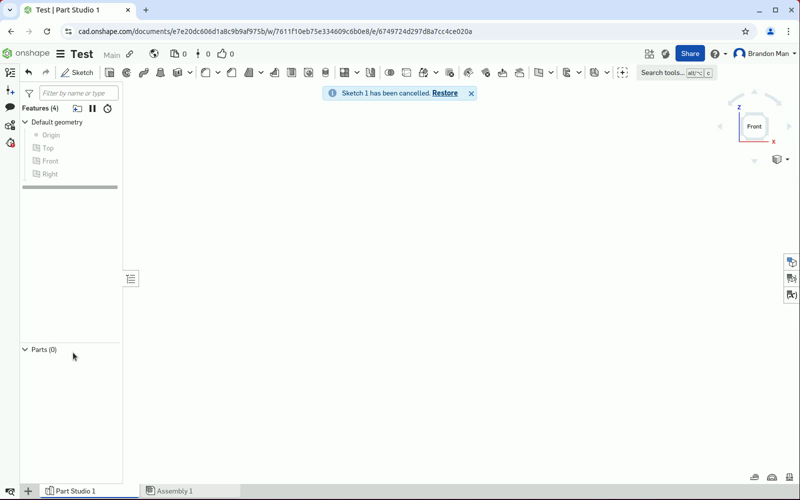
mouse_move(73, 352)
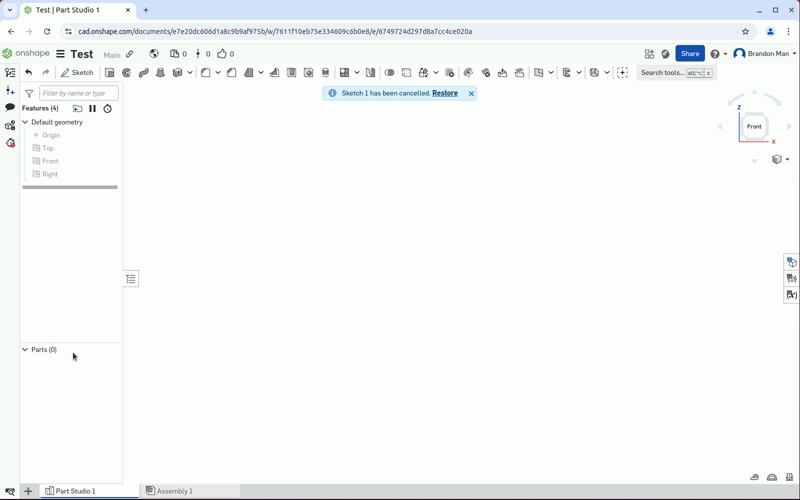
key(shift+y)
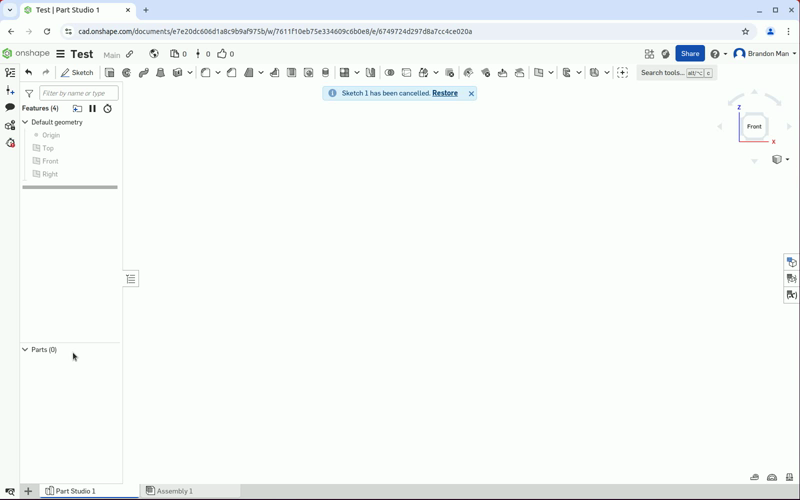
key(shift+s)
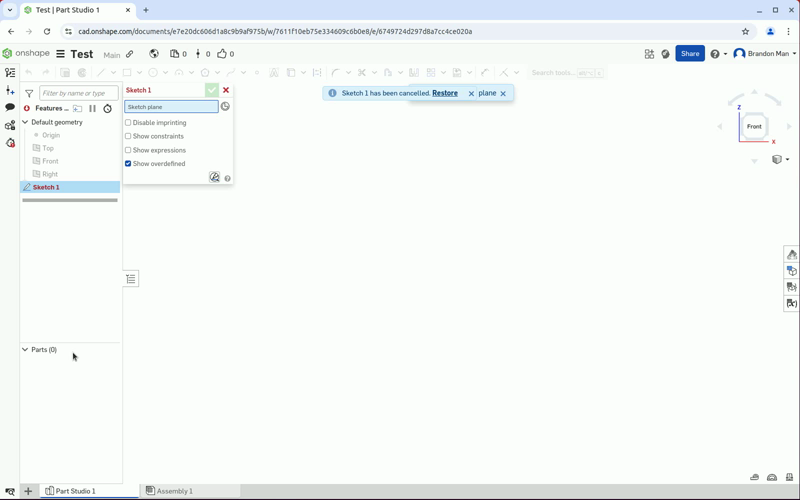
mouse_move(73, 163)
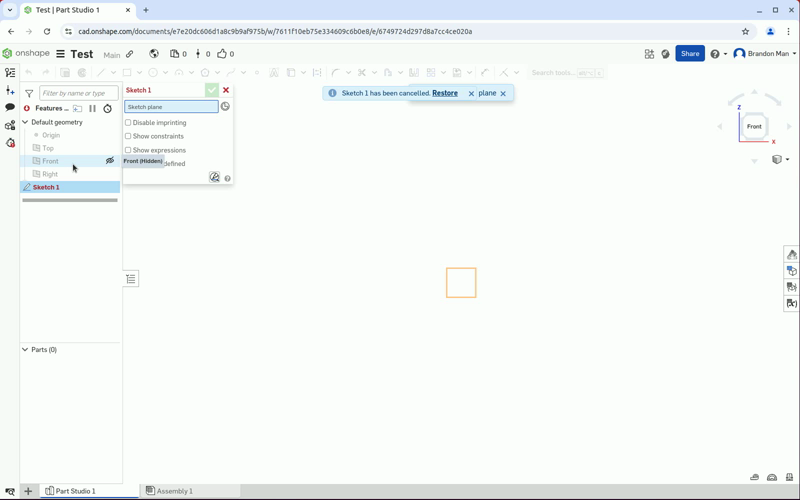
click(73, 163)
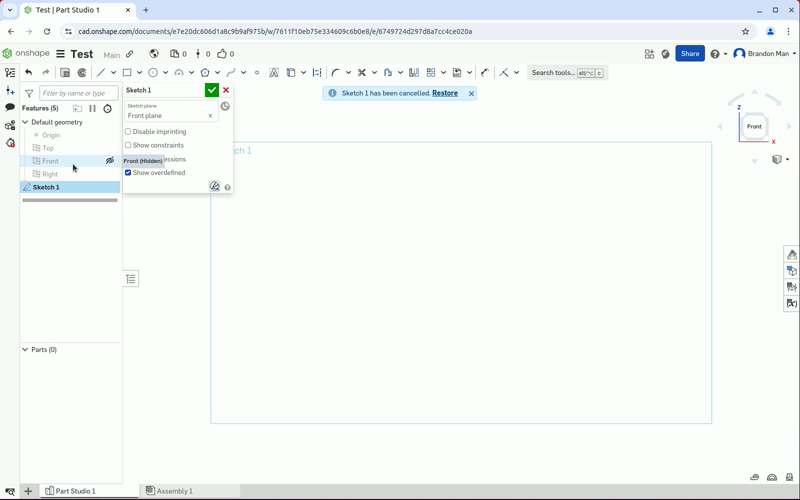
mouse_move(73, 352)
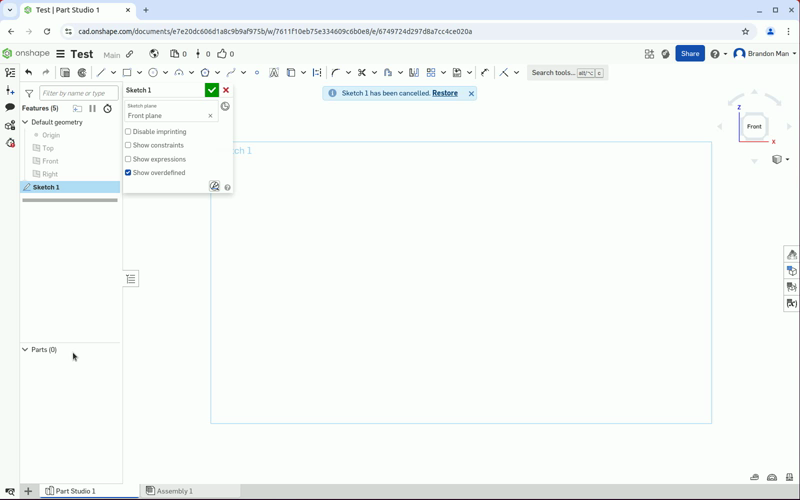
key(y)
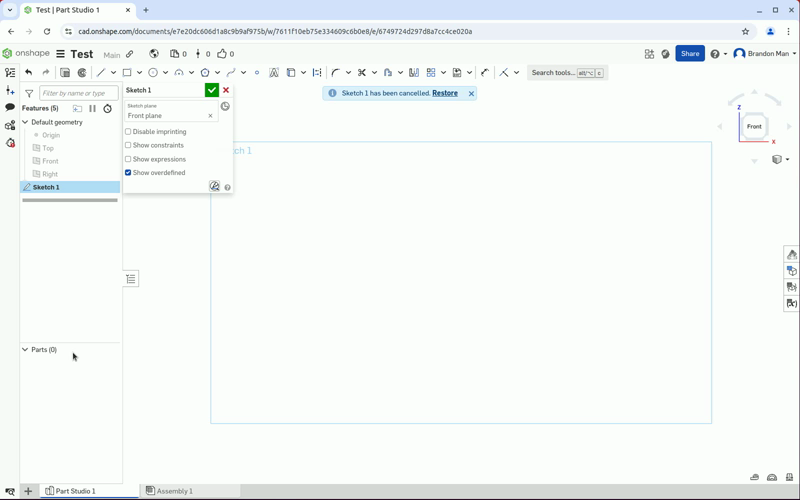
key(l)
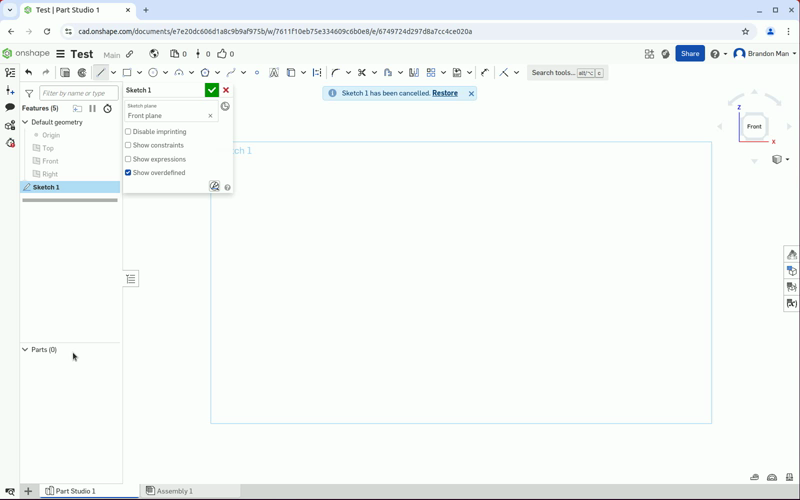
key_down(shift)
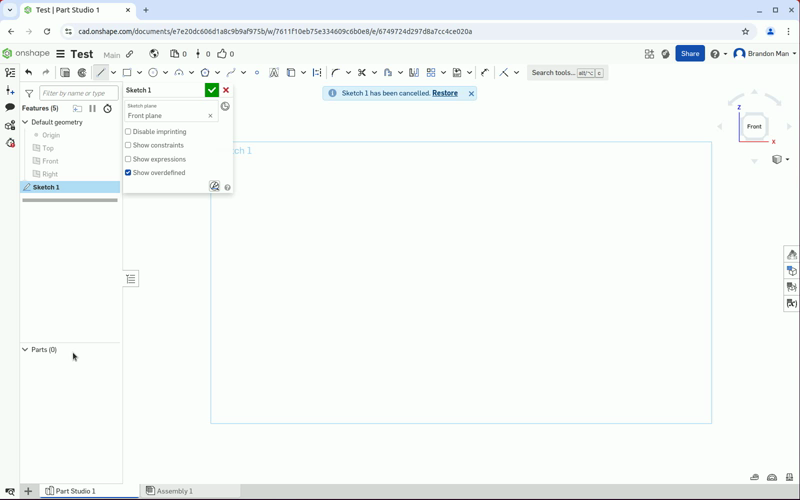
mouse_move(348, 245)
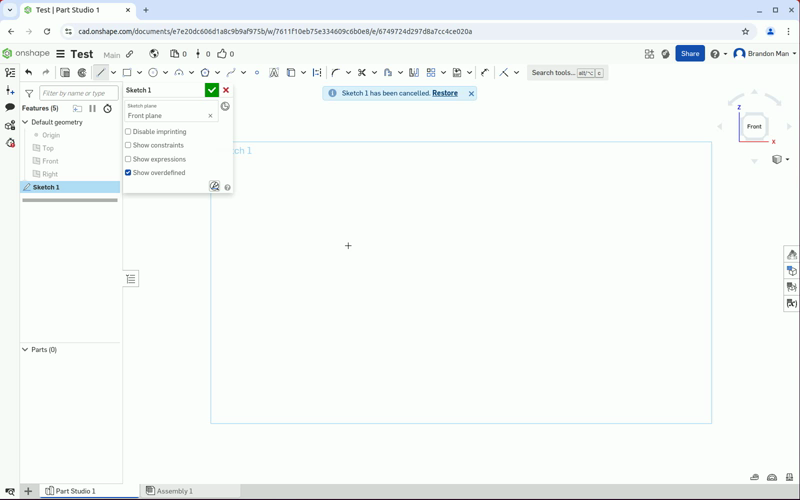
click(348, 245)
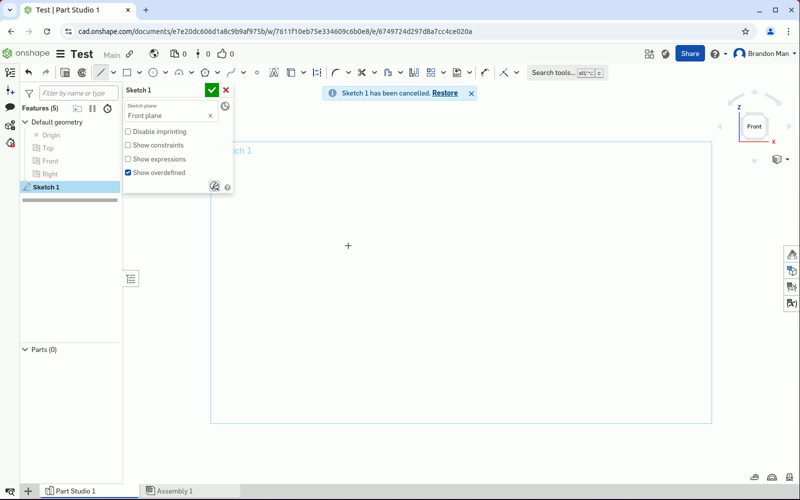
key_up(shift)
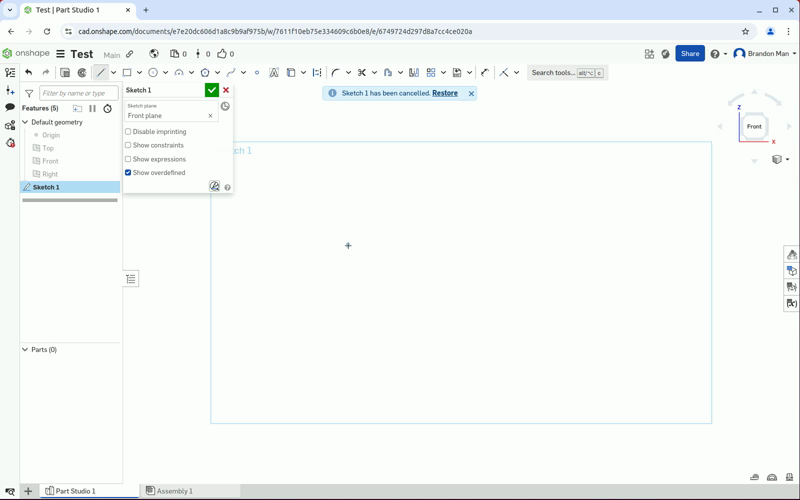
key_down(shift)
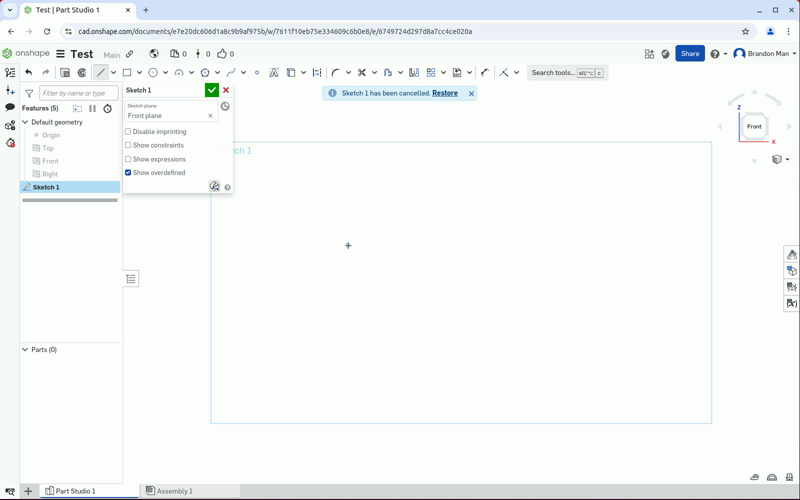
mouse_move(572, 391)
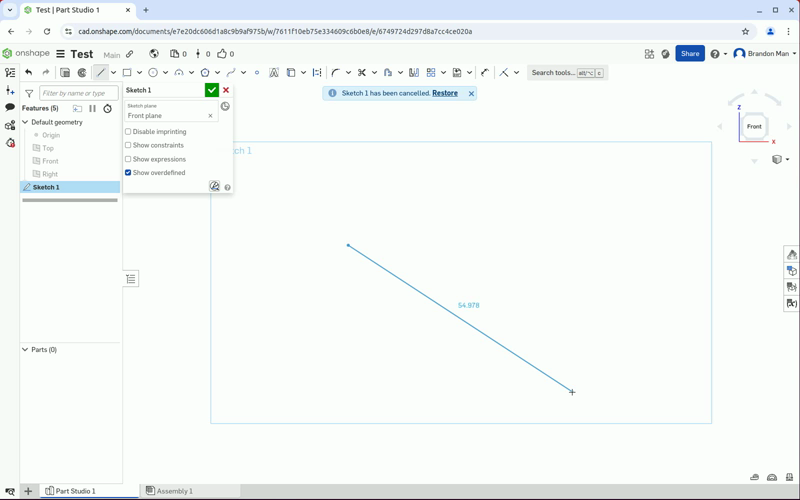
click(572, 391)
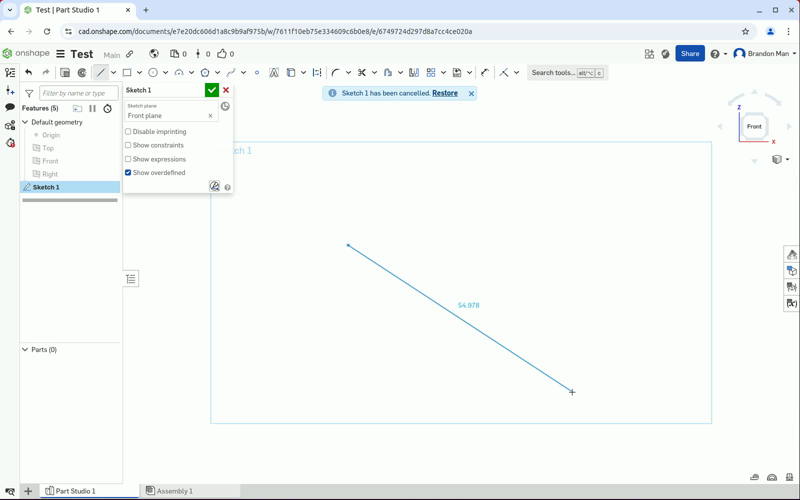
key_up(shift)
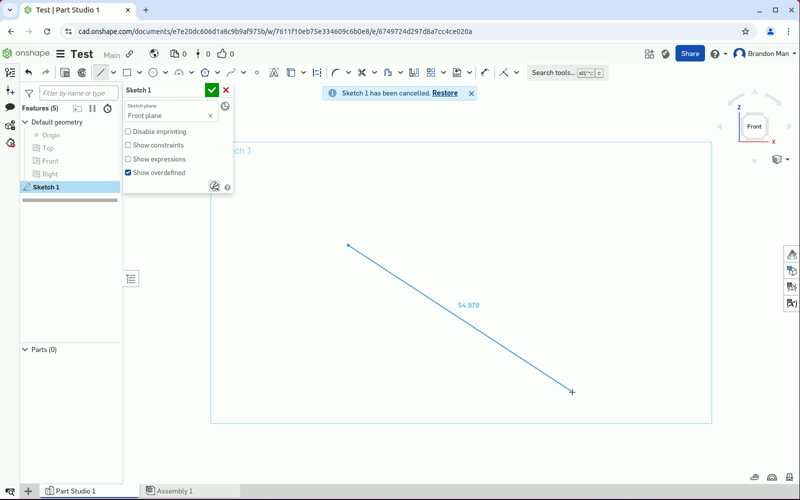
key_down(shift)
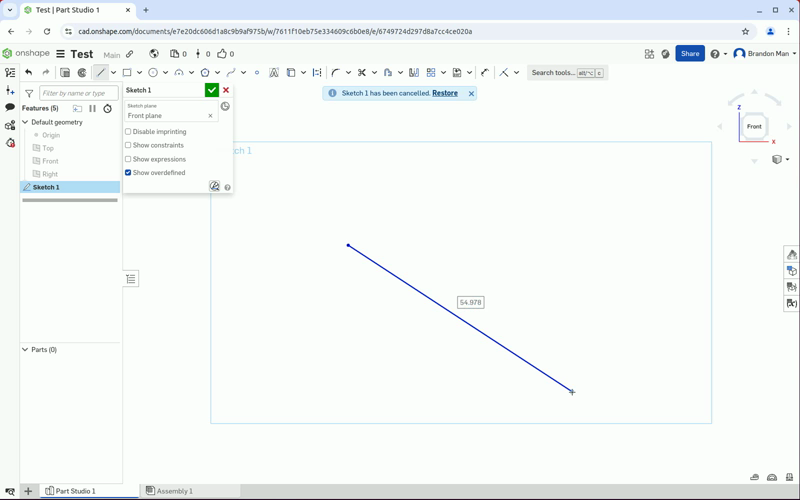
mouse_move(589, 391)
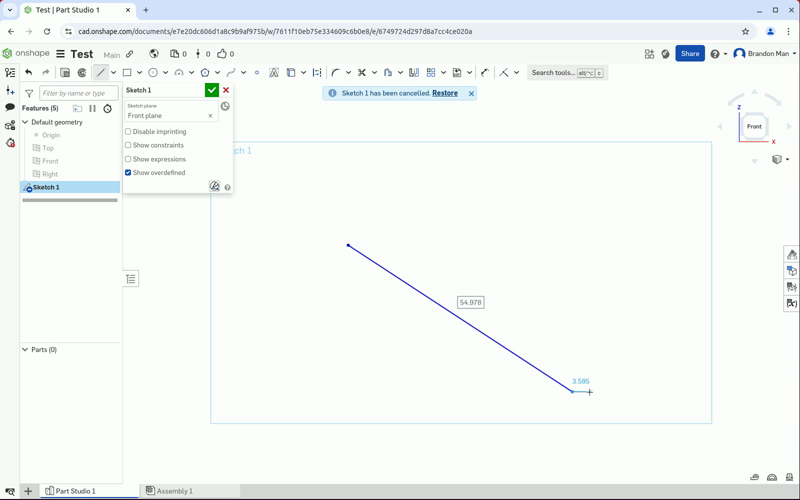
mouse_move(572, 367)
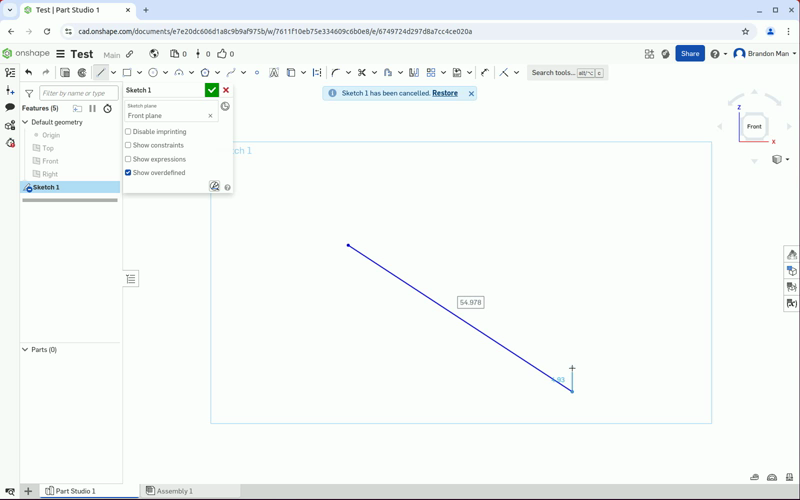
click(572, 367)
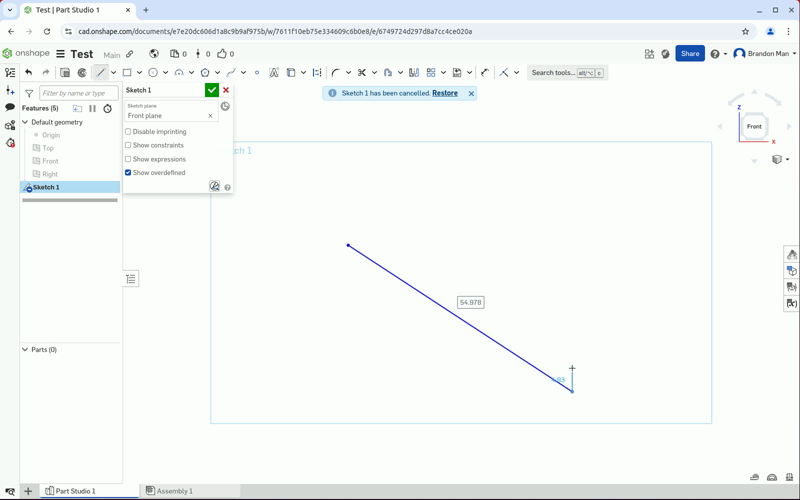
key_up(shift)
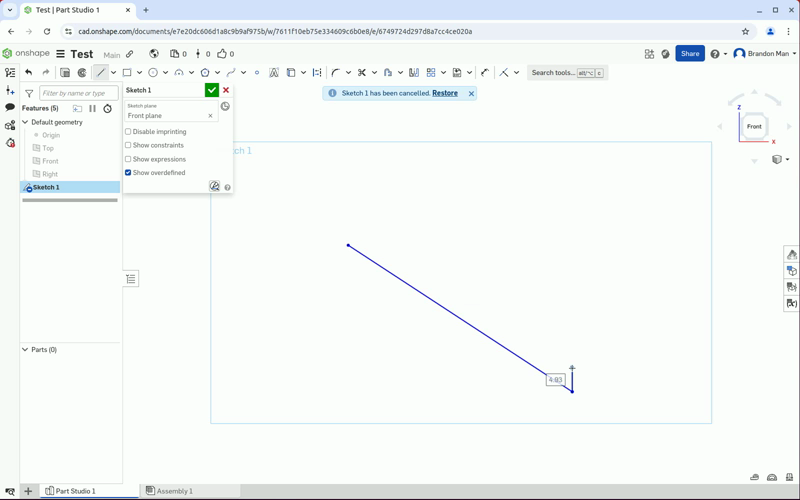
key_down(shift)
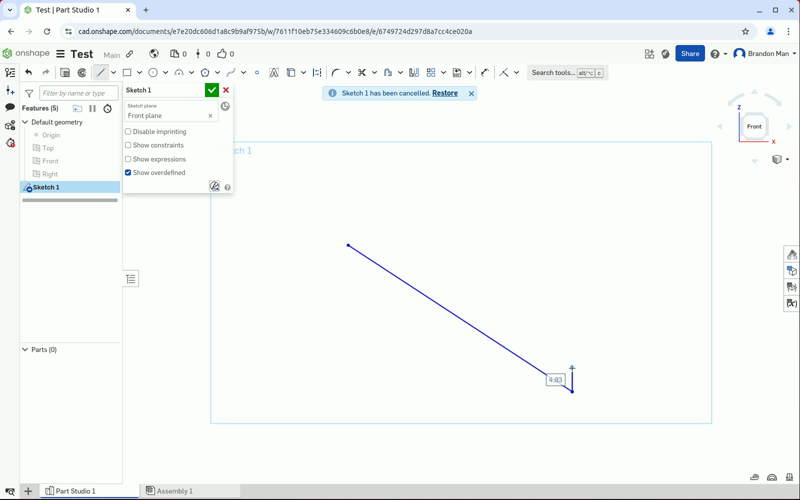
mouse_move(348, 221)
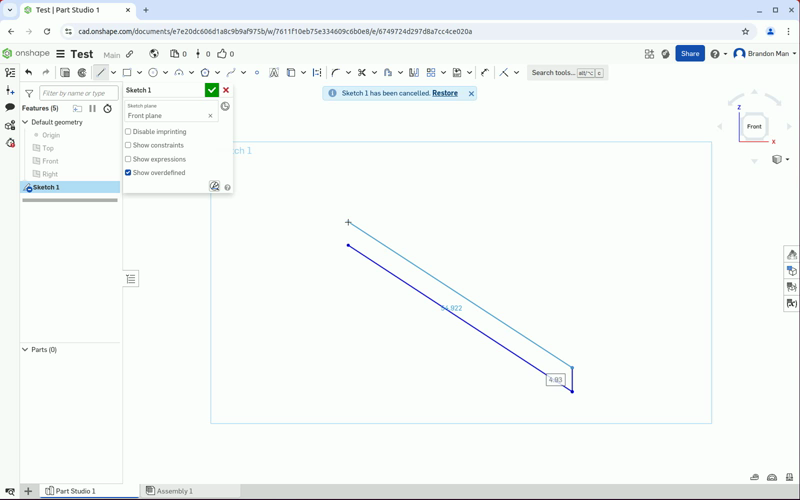
click(348, 221)
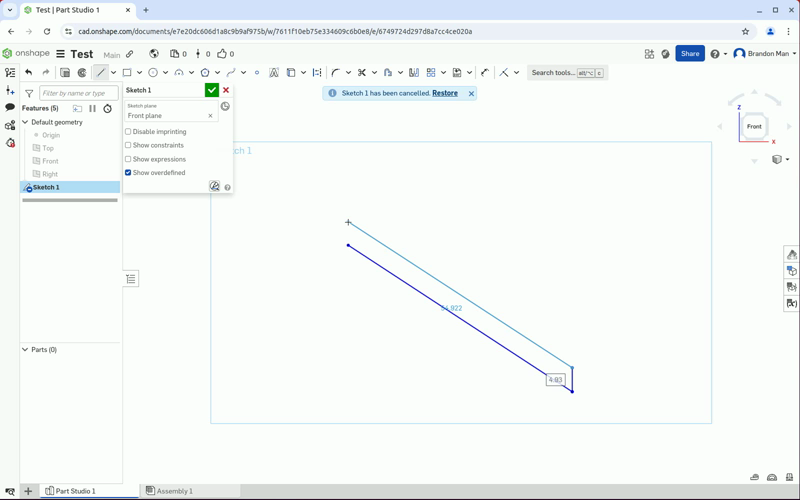
key_up(shift)
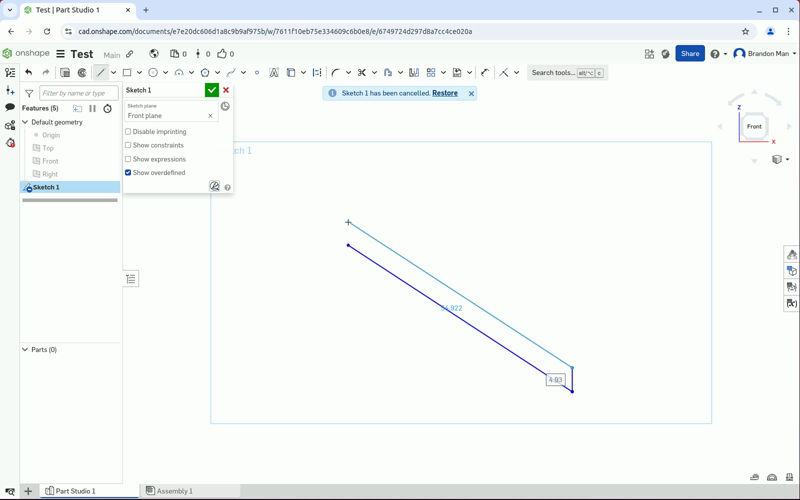
mouse_move(378, 221)
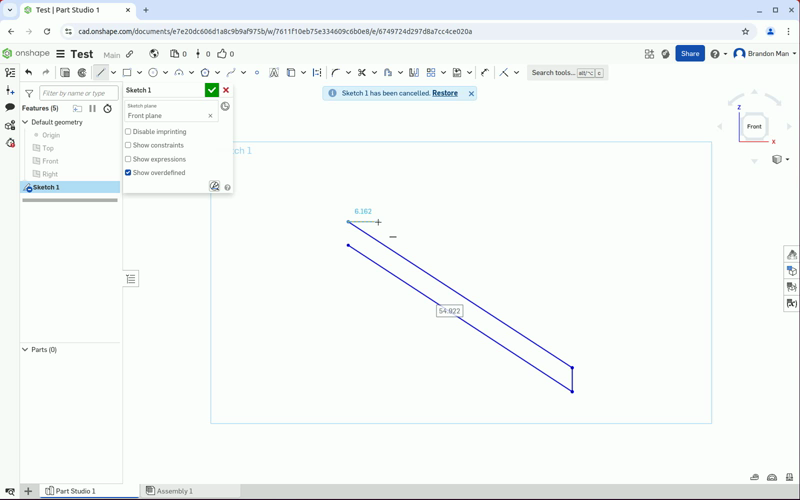
key_down(shift)
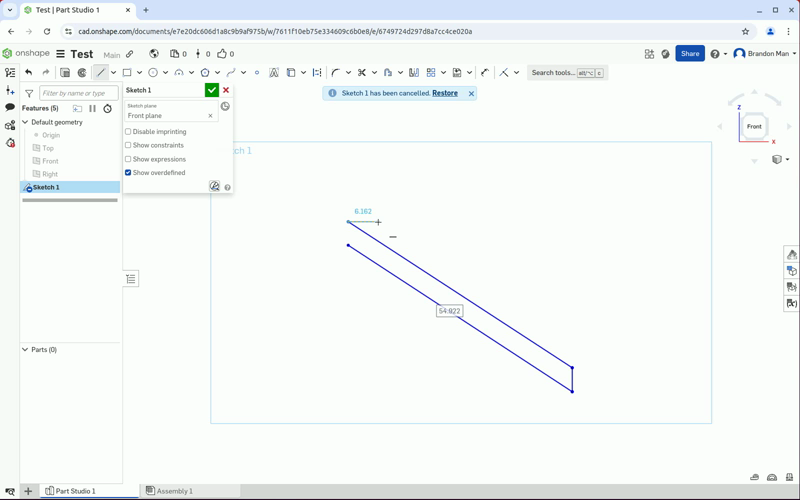
mouse_move(348, 245)
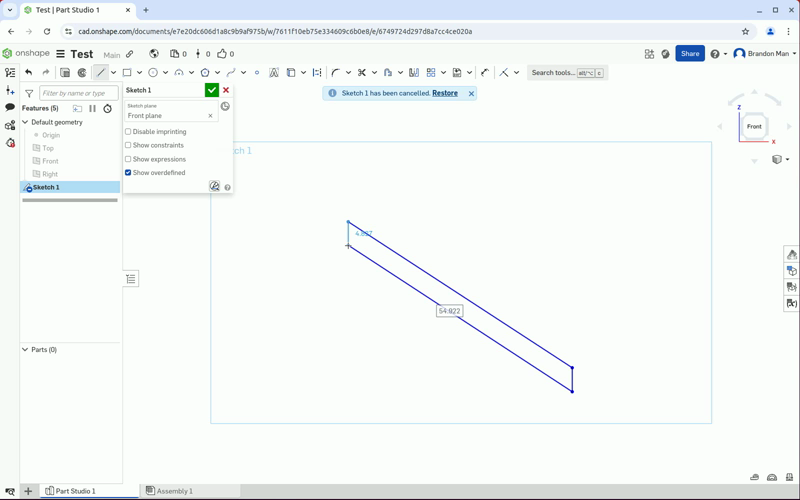
key_up(shift)
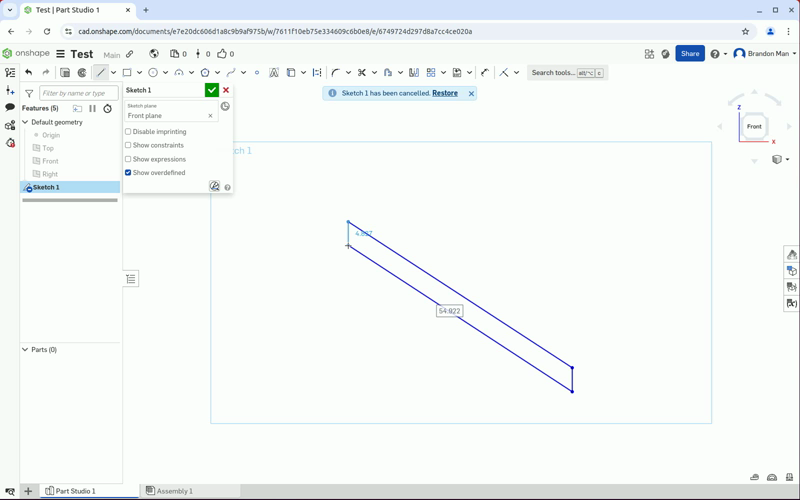
click(348, 245)
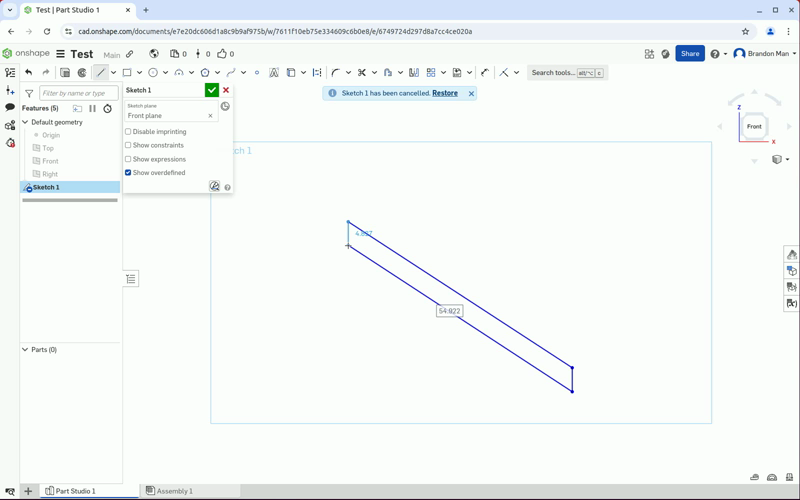
key(esc)
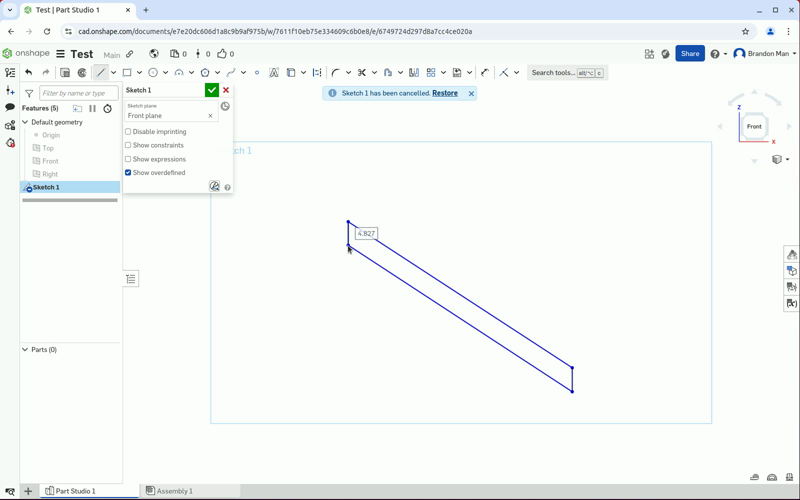
mouse_move(455, 305)
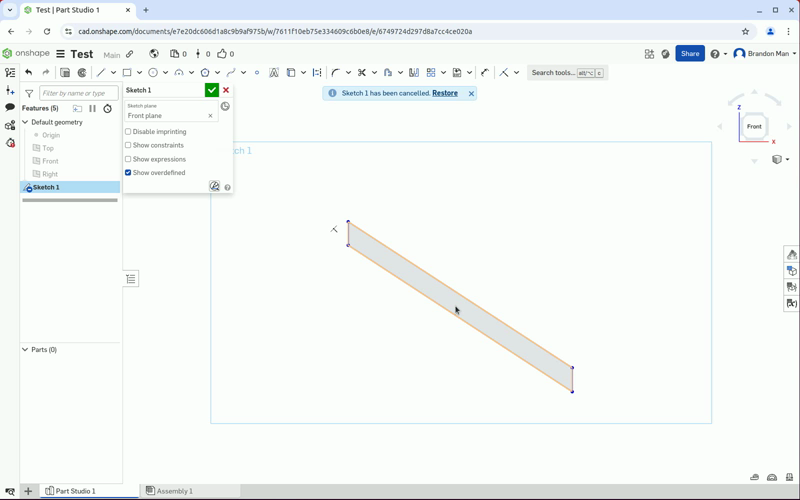
click(455, 305)
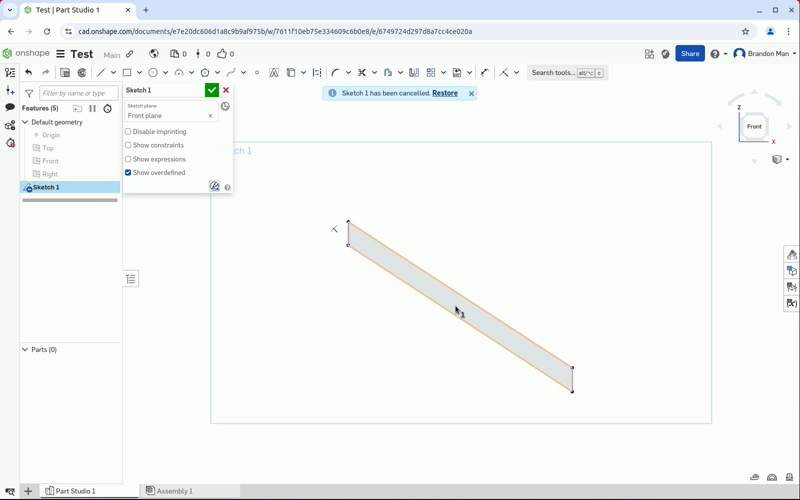
mouse_move(73, 352)
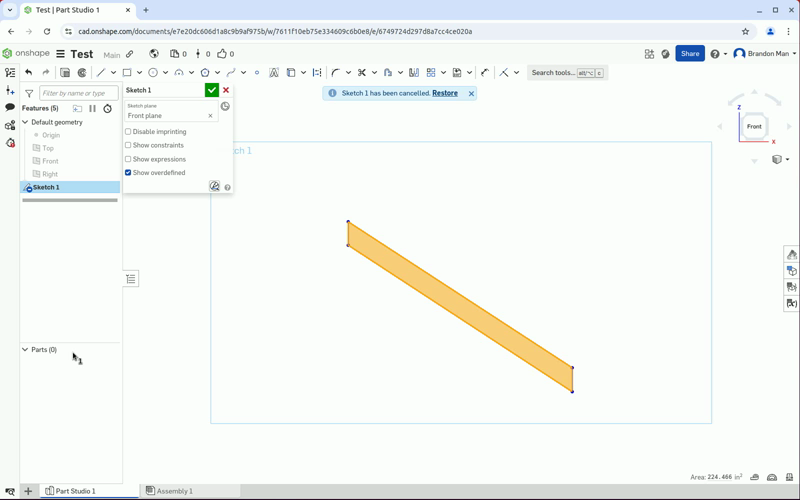
key(shift+y)
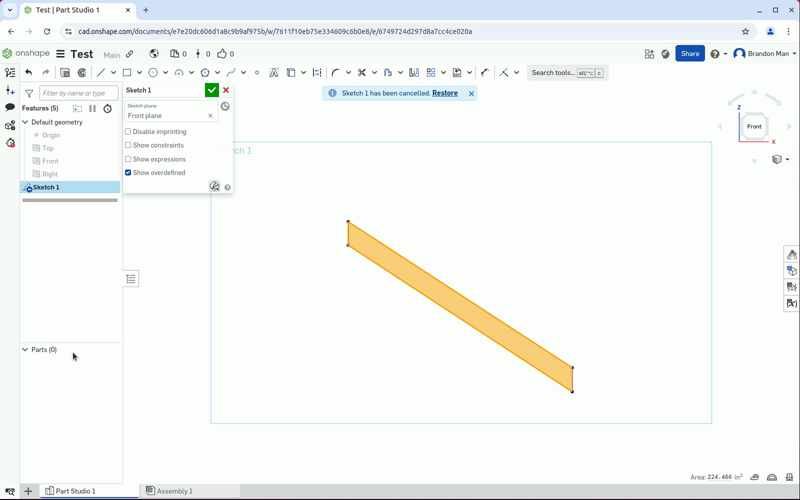
key(shift+e)
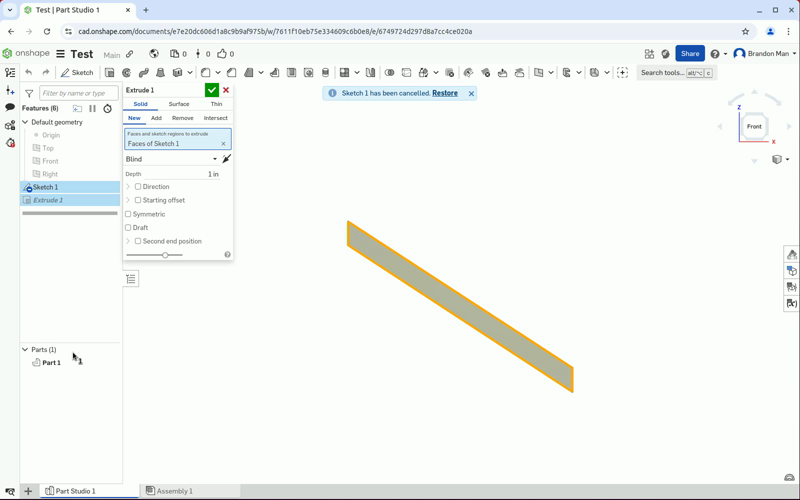
mouse_move(143, 106)
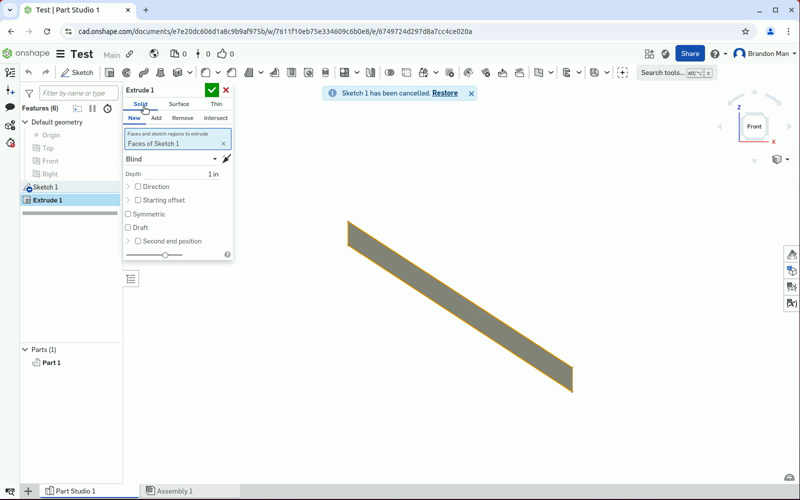
click(143, 106)
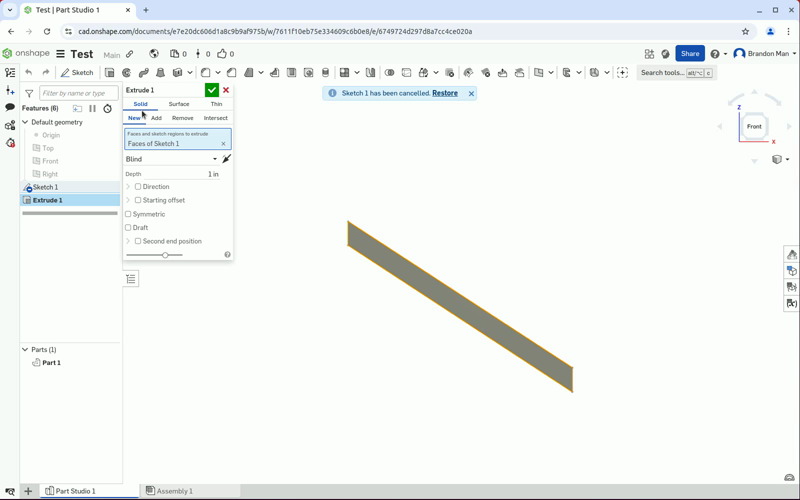
mouse_move(137, 120)
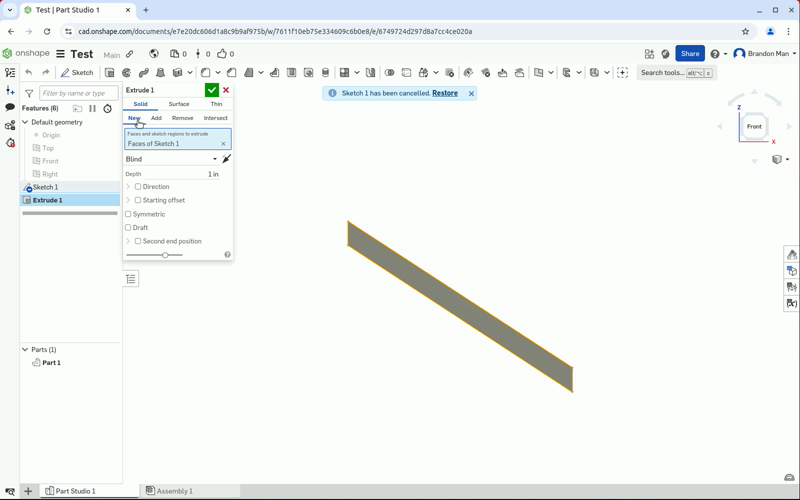
click(137, 120)
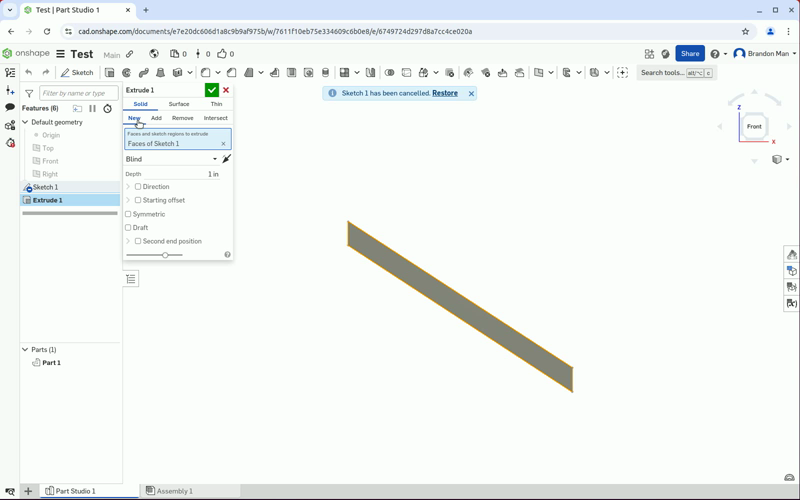
key(tab, 4)
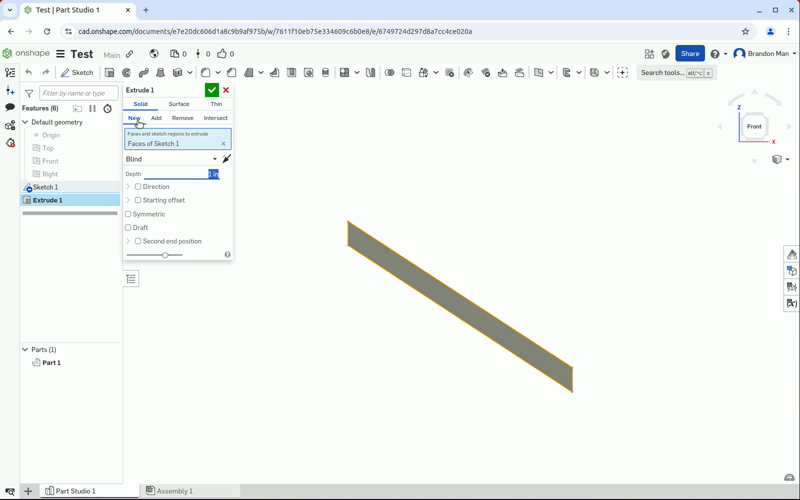
text(0.481)
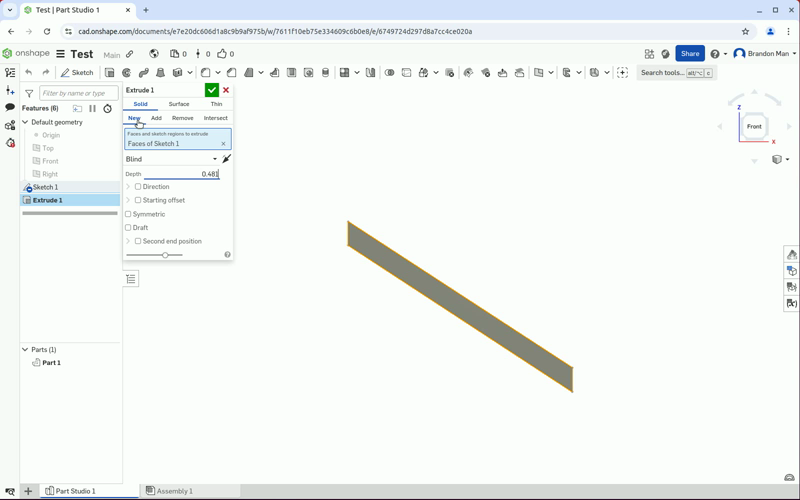
key(enter)
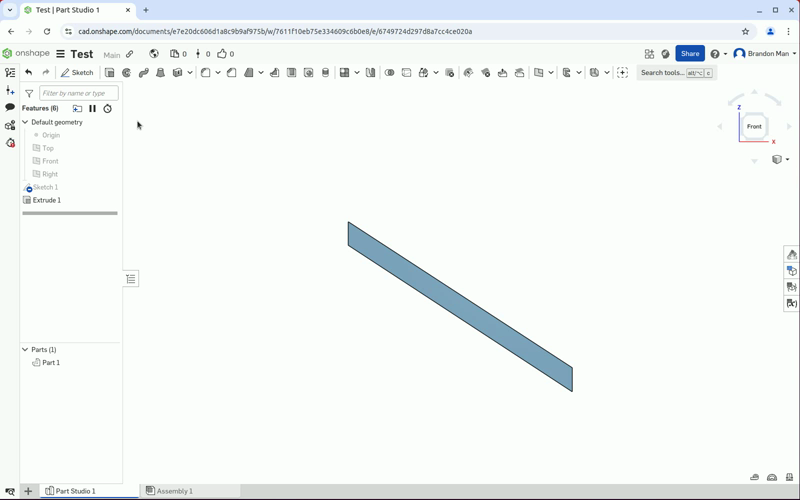
key(shift+h)
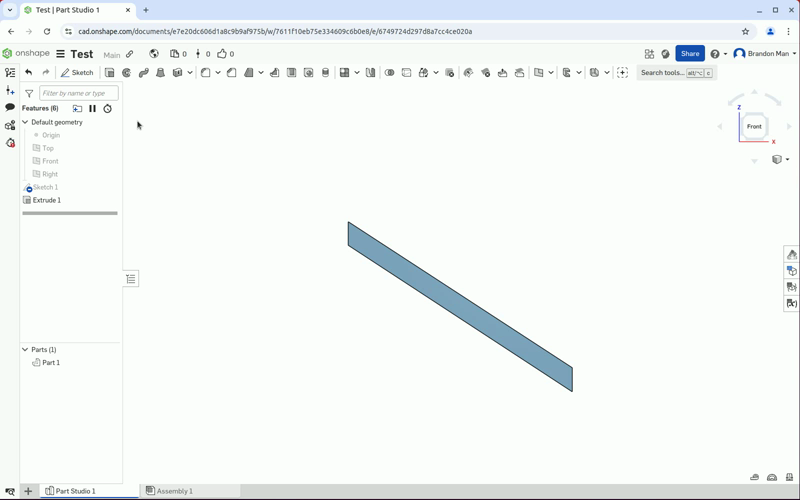
key(shift+h)
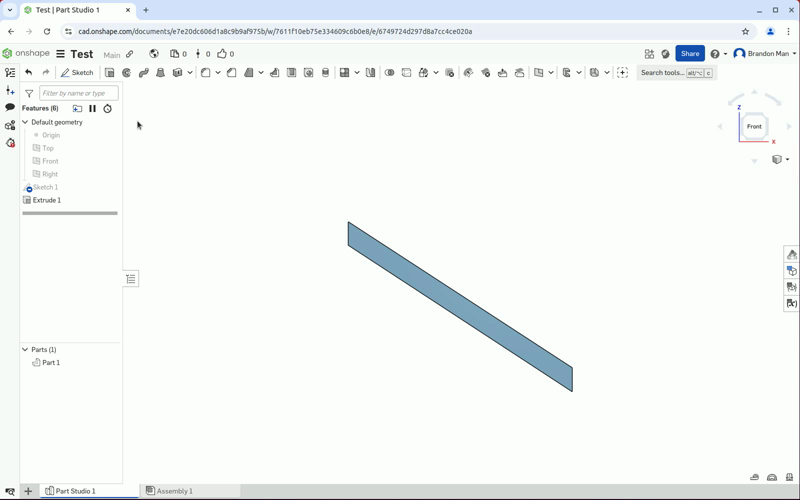
mouse_move(73, 189)
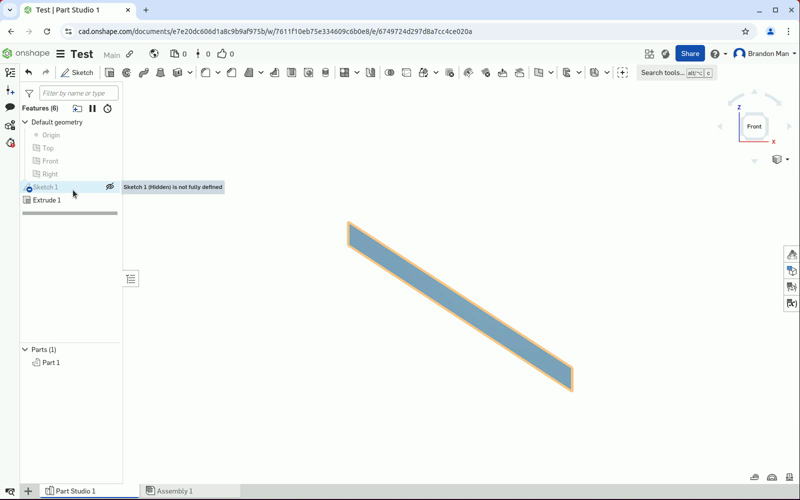
click(73, 189)
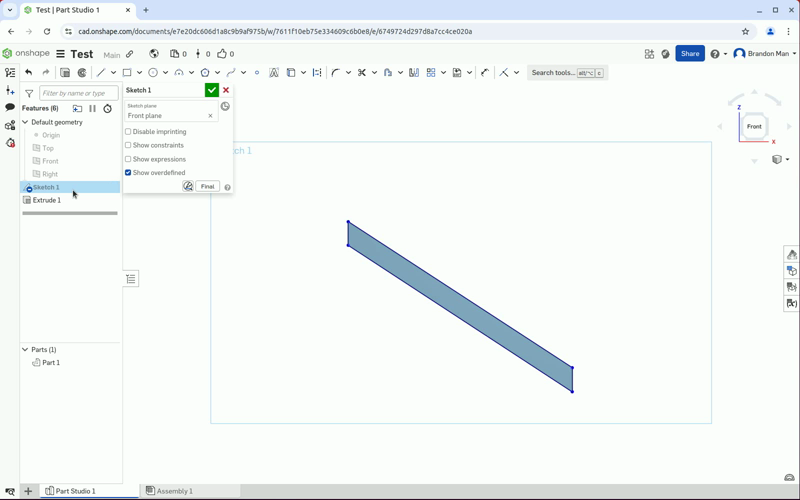
mouse_move(229, 92)
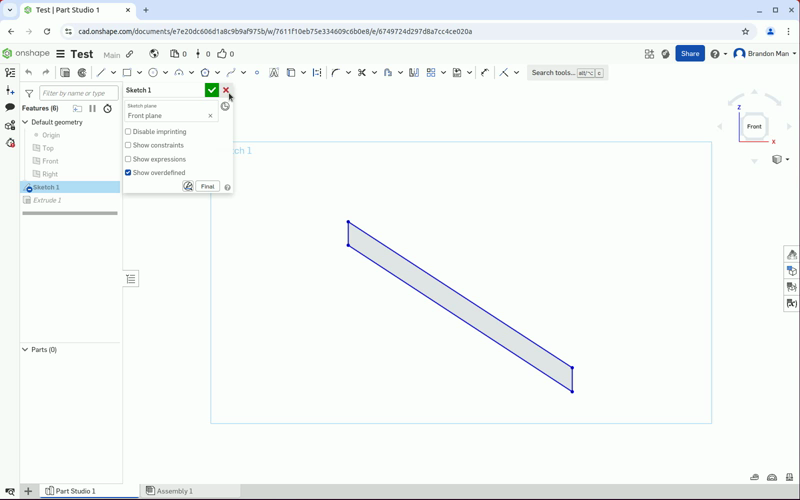
click(229, 92)
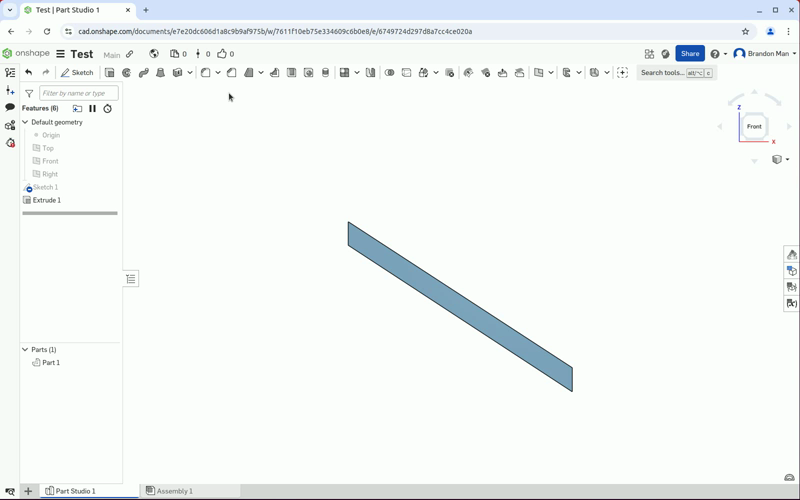
mouse_move(541, 75)
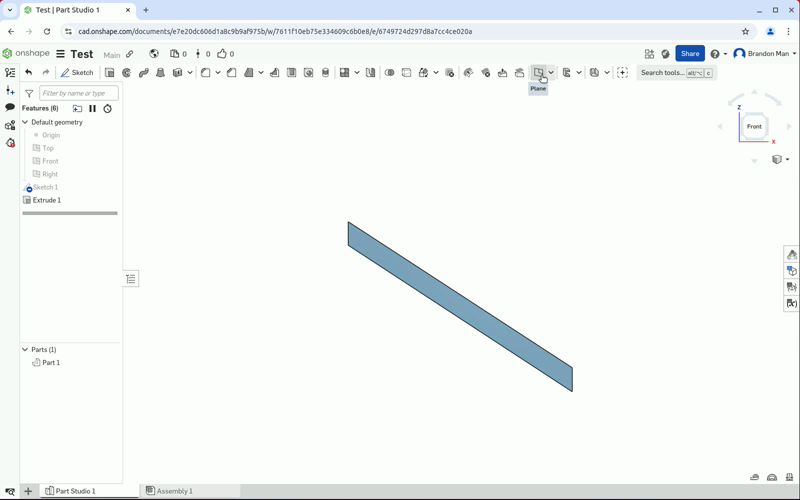
click(541, 75)
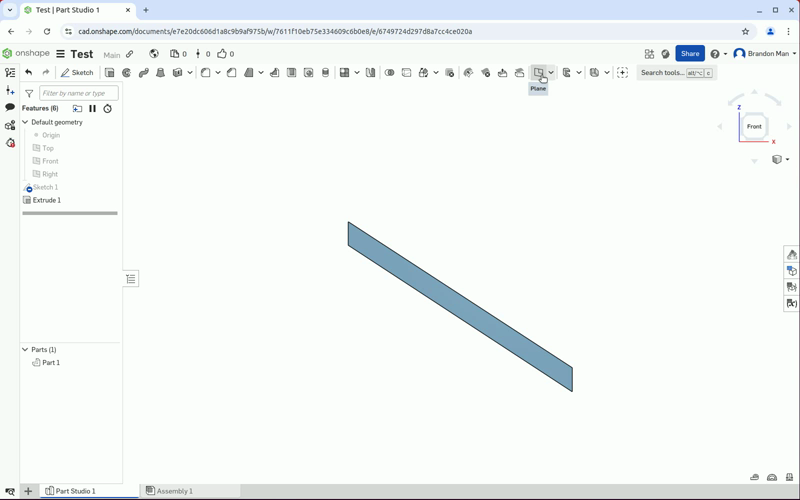
mouse_move(73, 163)
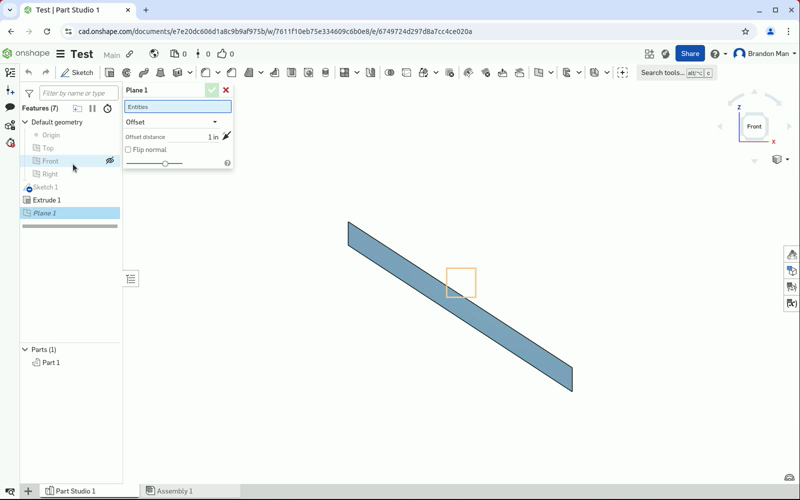
click(73, 163)
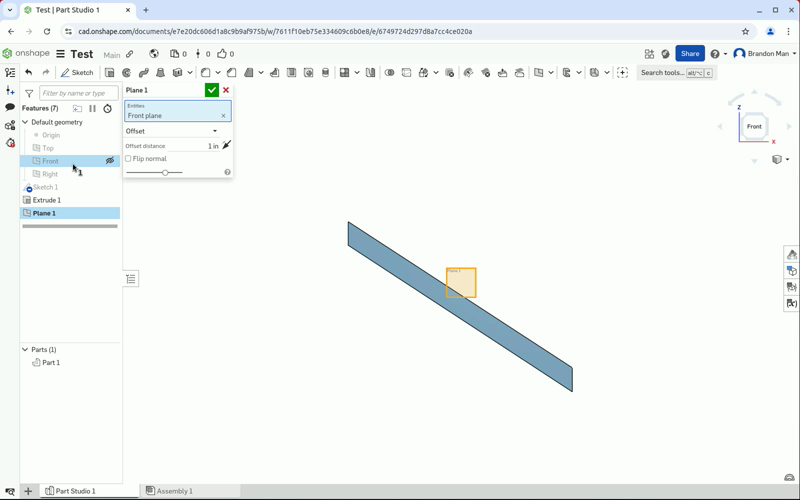
key(tab, 2)
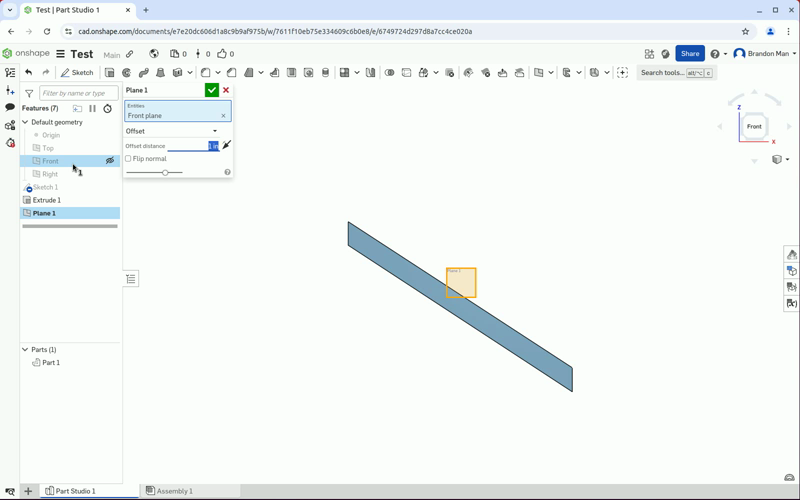
text(0.493)
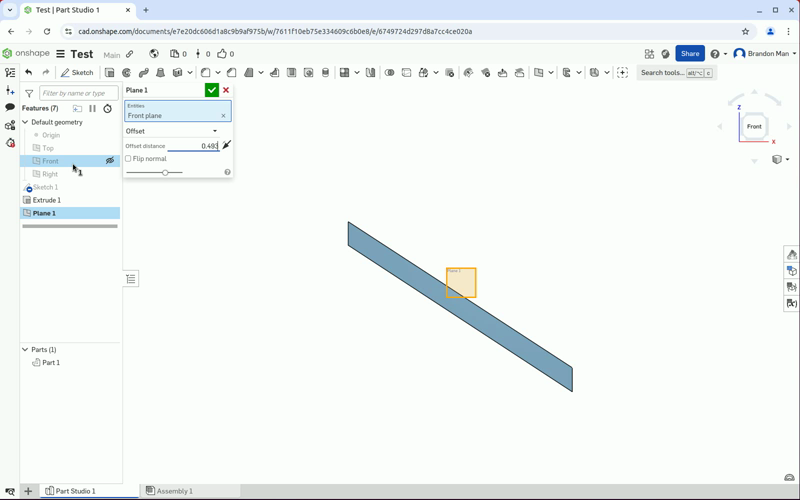
key(enter, 2)
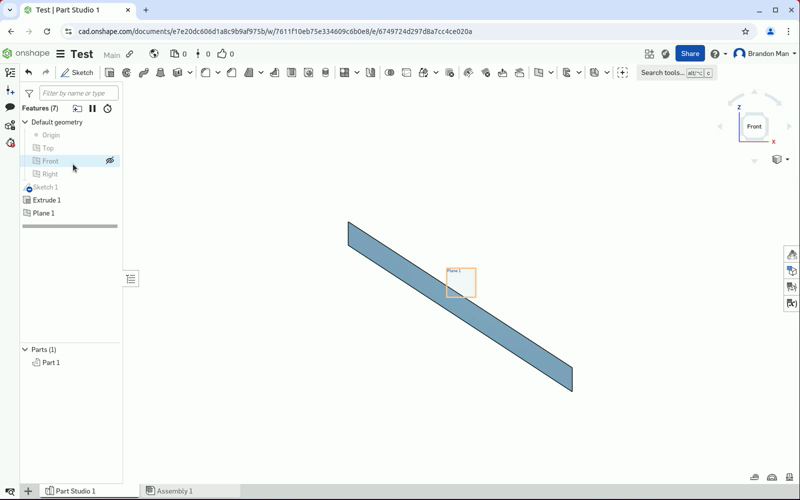
key(shift+s)
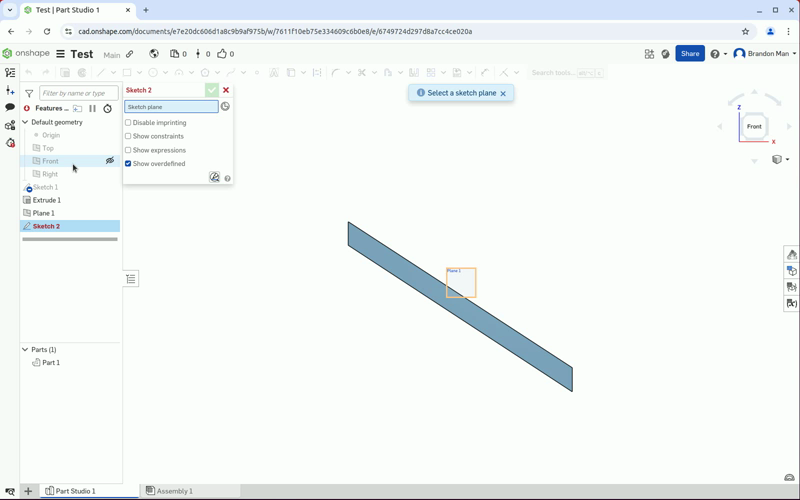
mouse_move(73, 215)
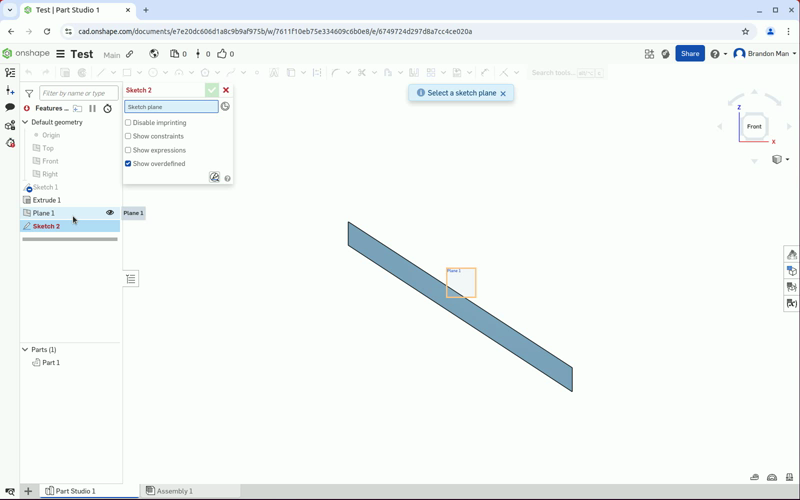
click(73, 215)
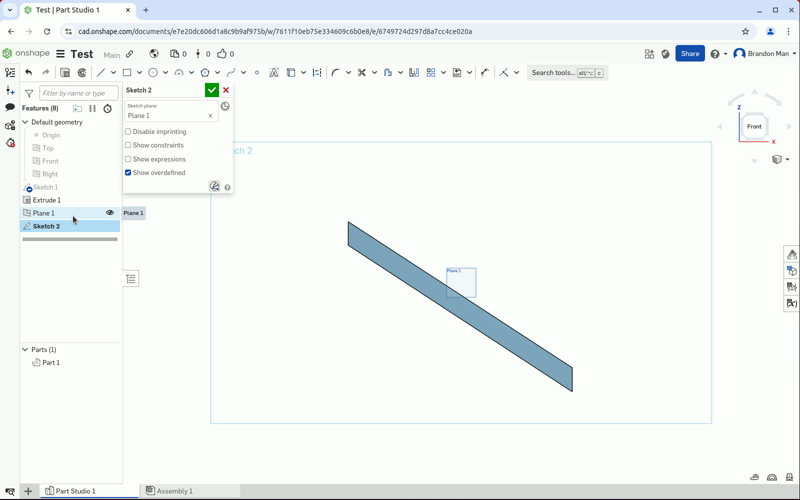
mouse_move(73, 352)
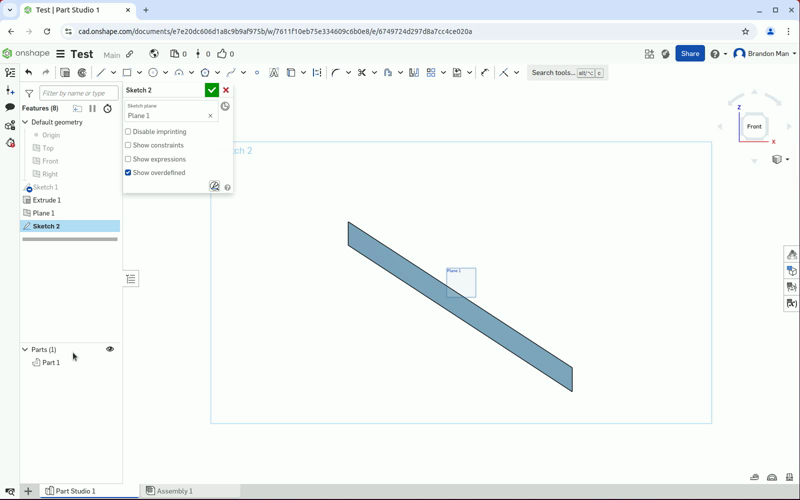
key(y)
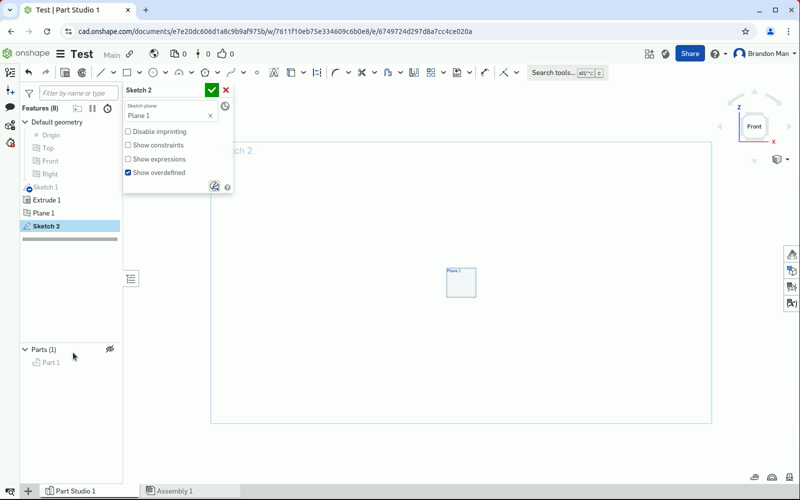
key(l)
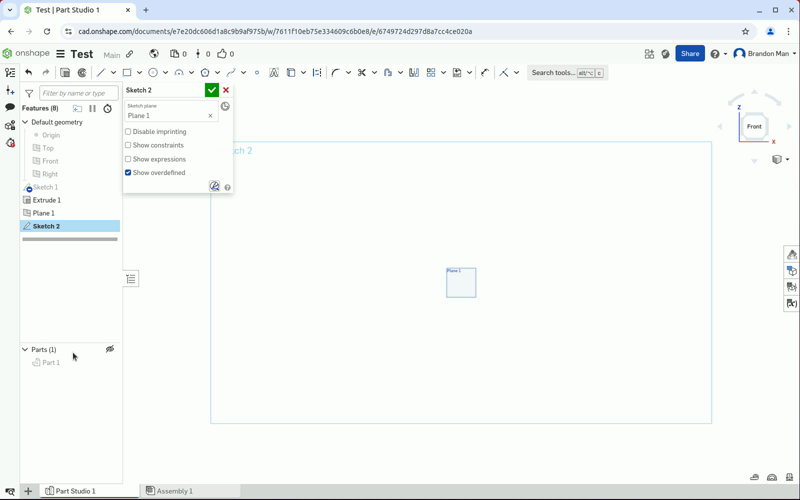
key_down(shift)
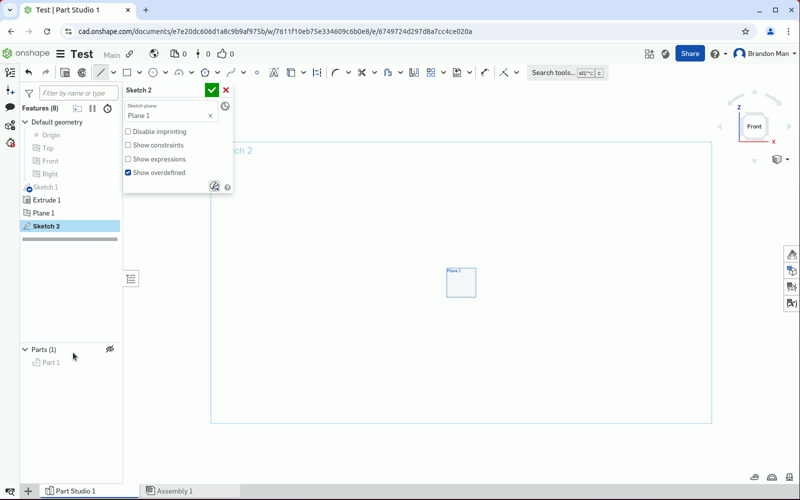
mouse_move(348, 223)
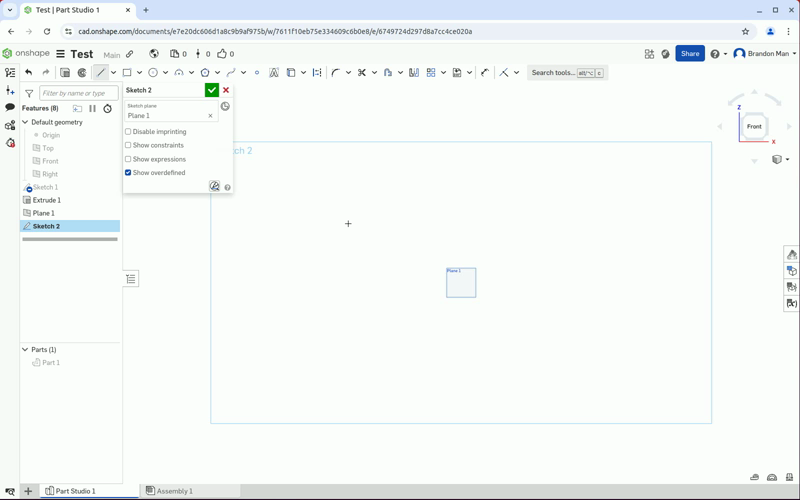
click(348, 223)
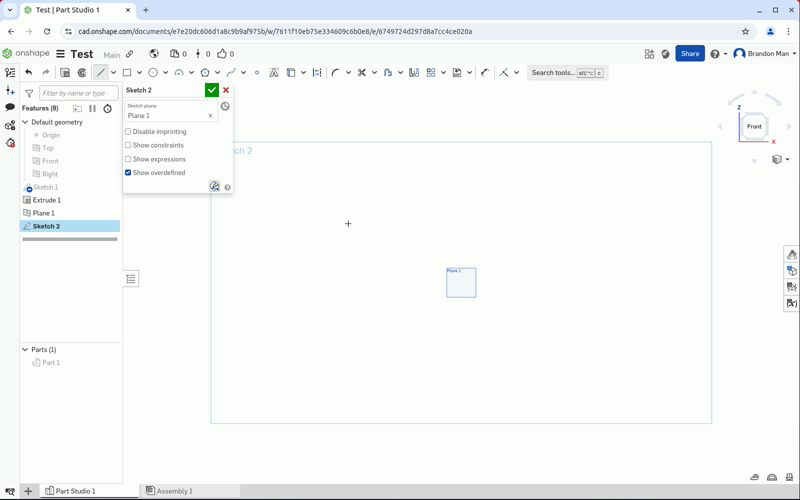
key_up(shift)
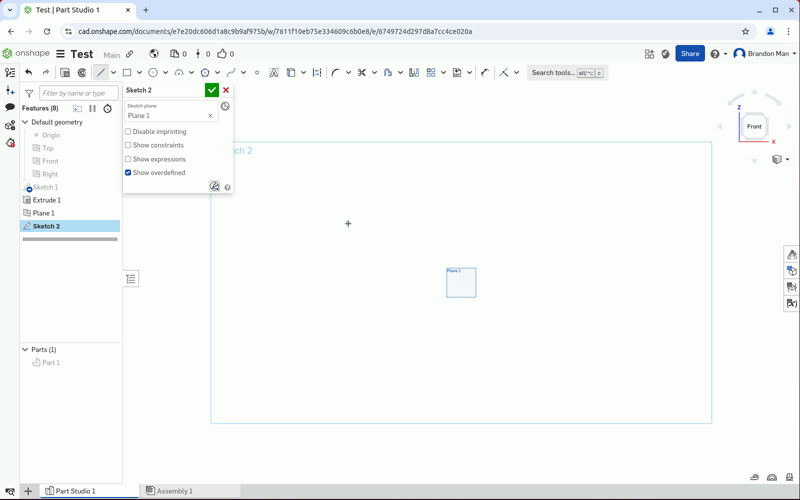
key_down(shift)
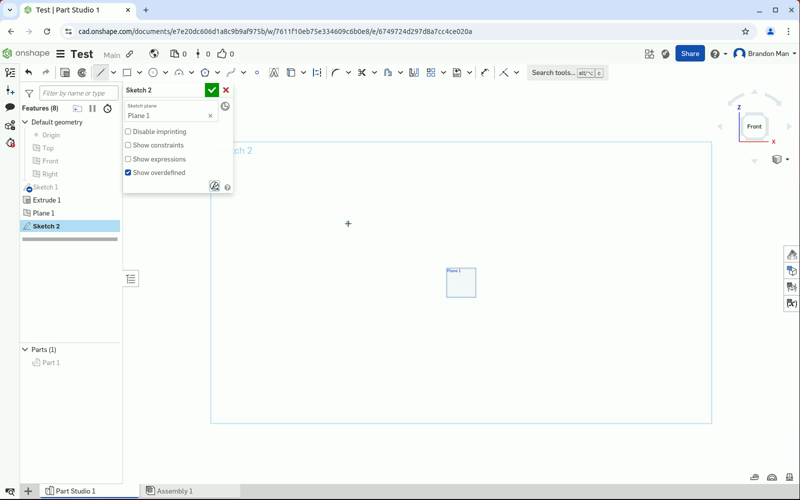
mouse_move(572, 369)
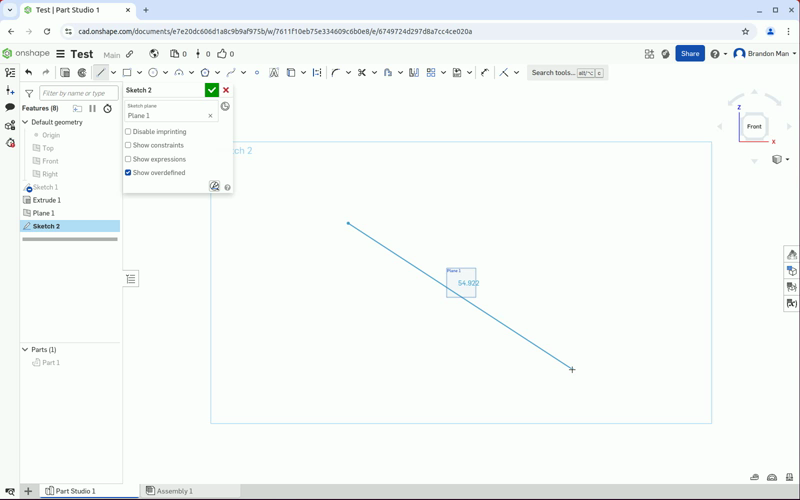
click(572, 369)
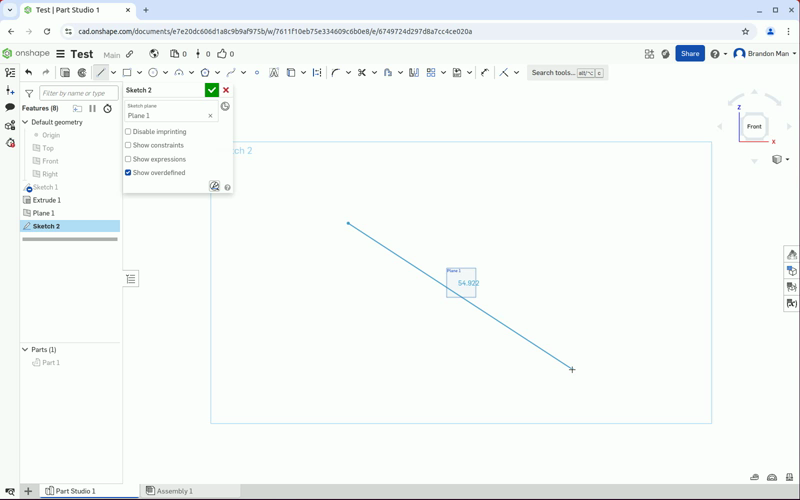
key_up(shift)
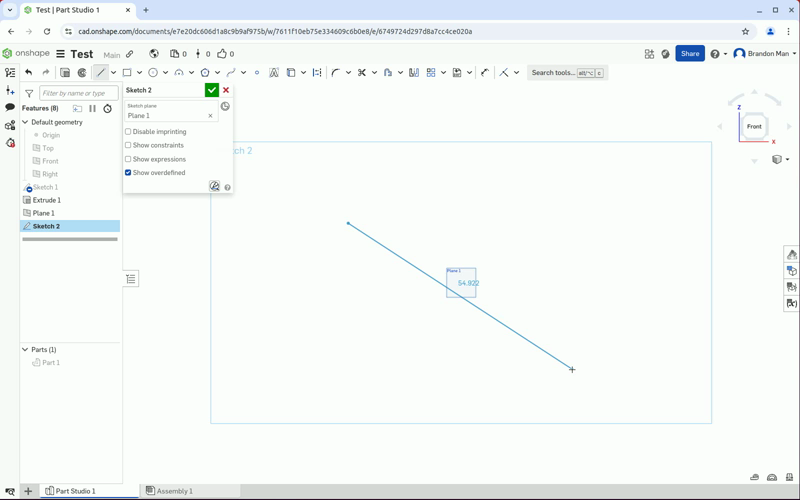
key_down(shift)
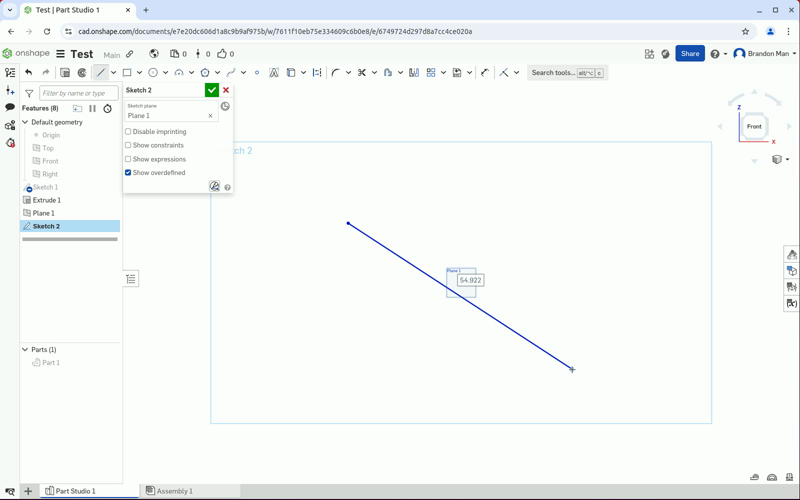
mouse_move(589, 369)
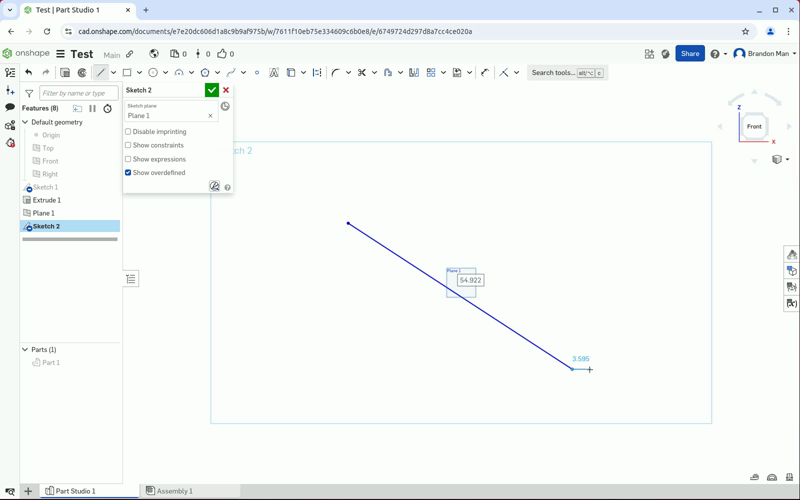
mouse_move(572, 366)
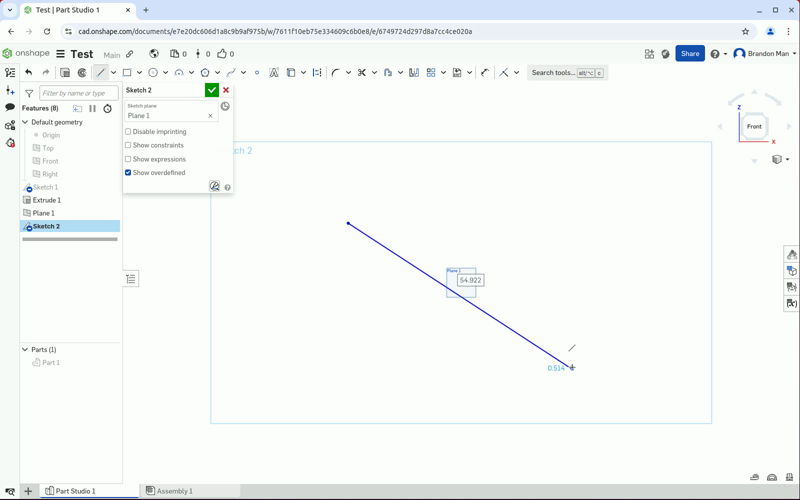
scroll(6)
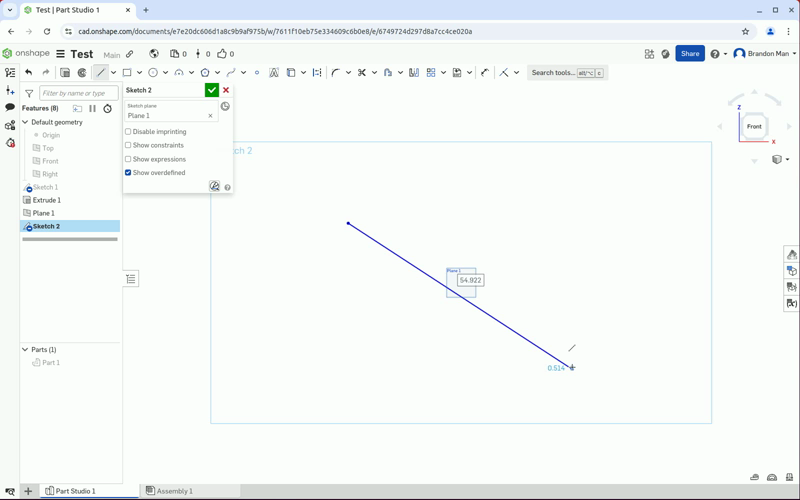
scroll(6)
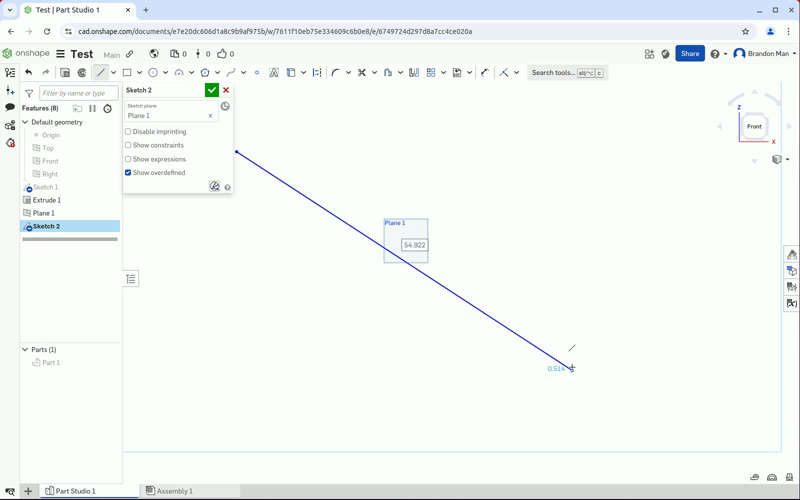
scroll(6)
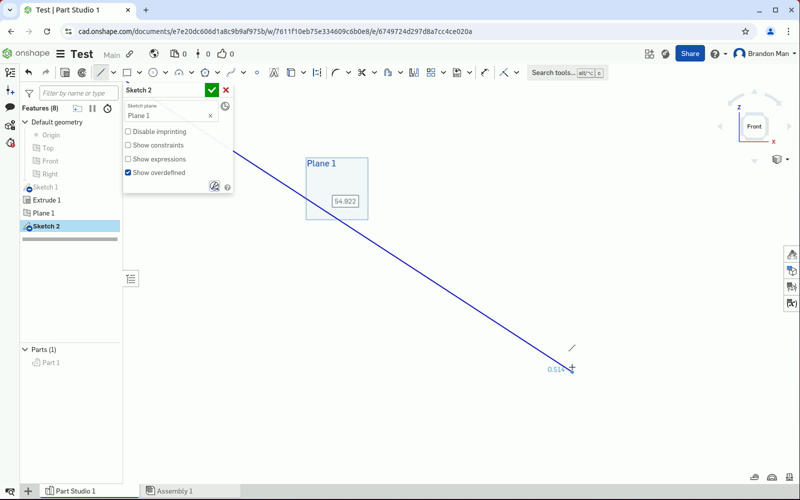
scroll(6)
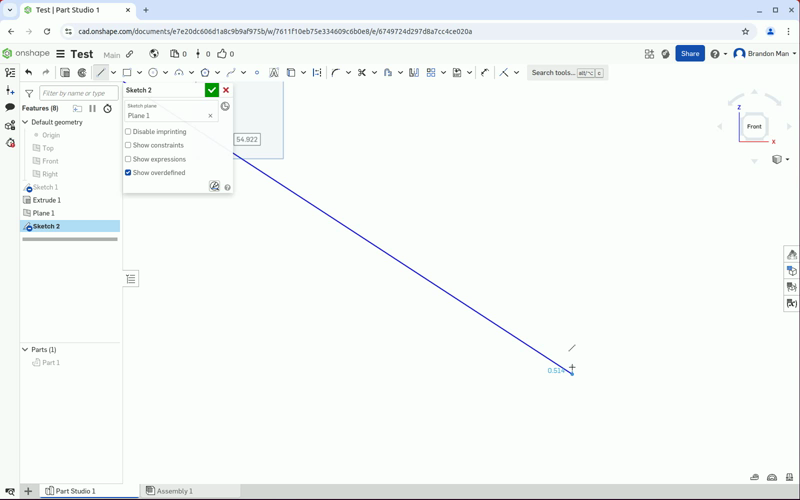
scroll(6)
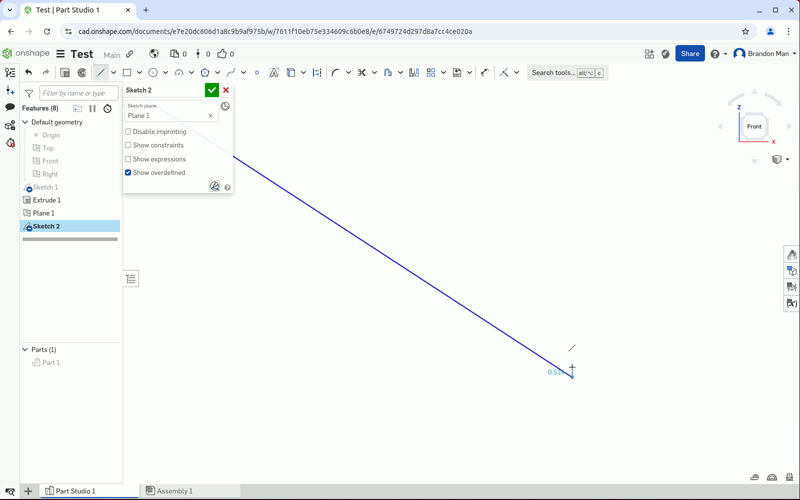
scroll(6)
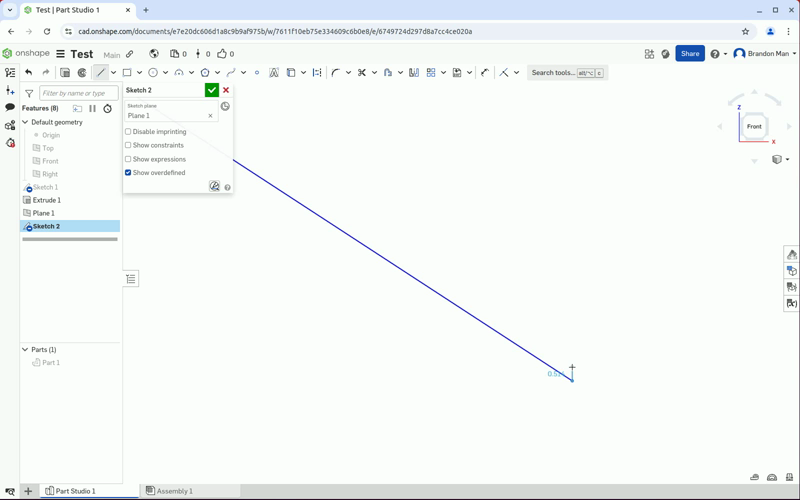
scroll(6)
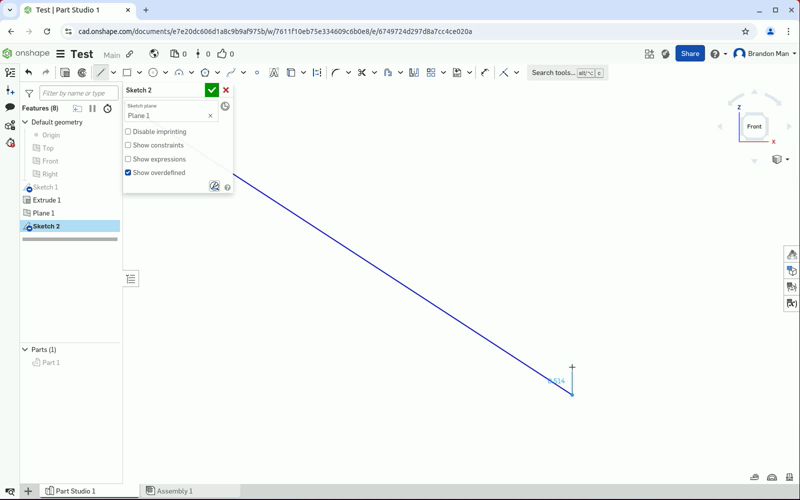
click(572, 366)
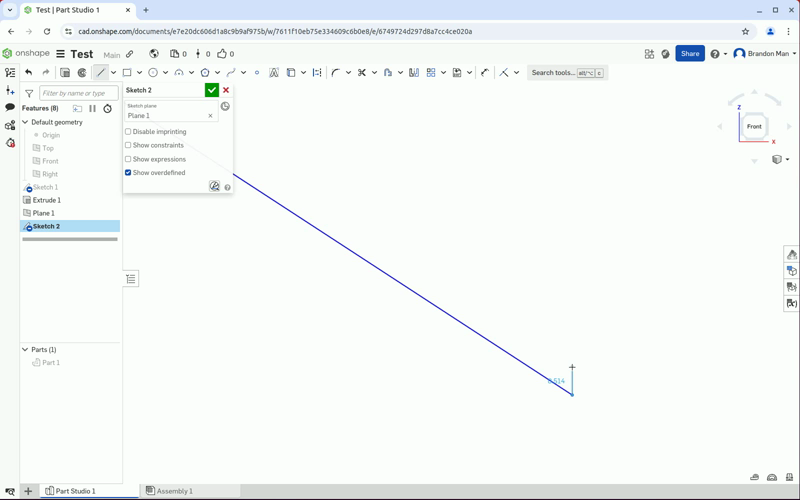
scroll(-6)
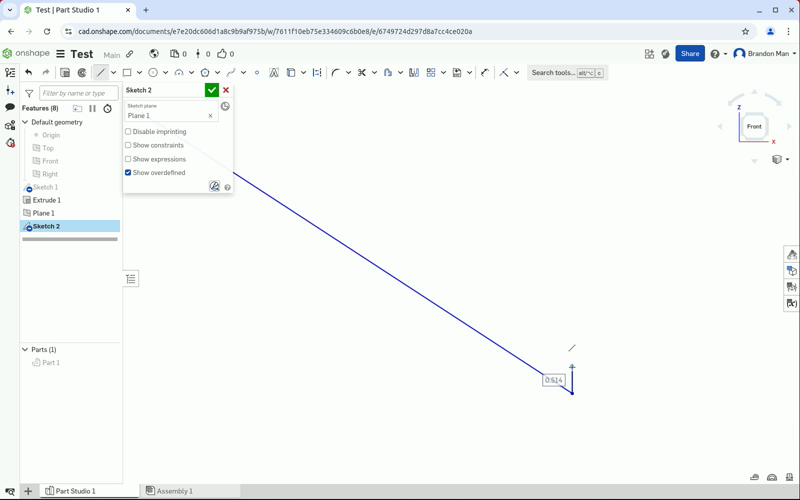
scroll(-6)
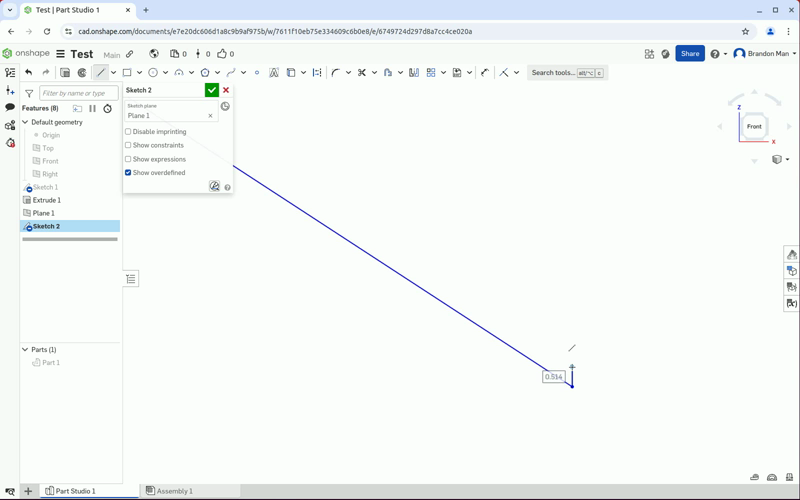
scroll(-6)
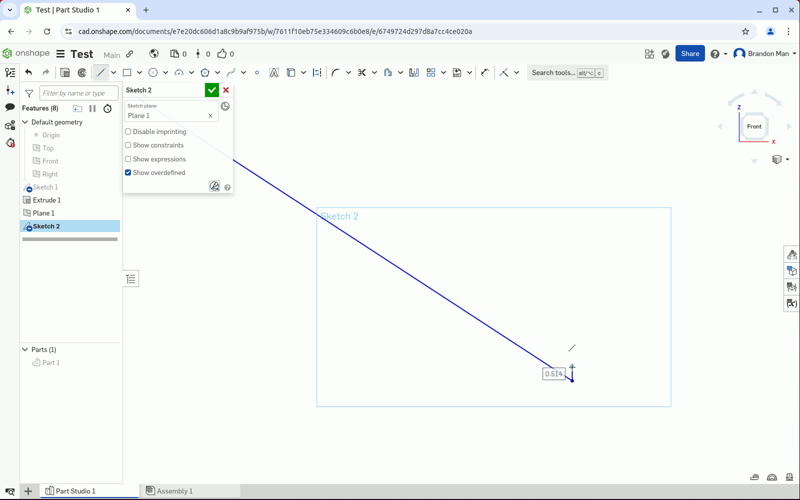
scroll(-6)
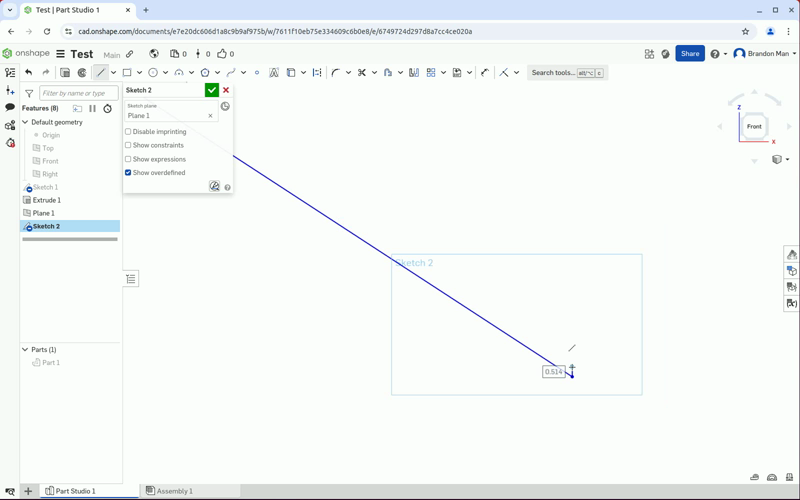
scroll(-6)
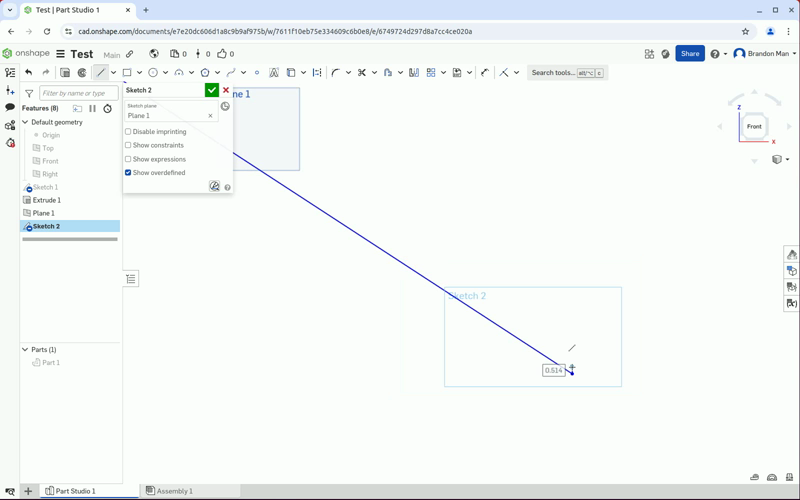
scroll(-6)
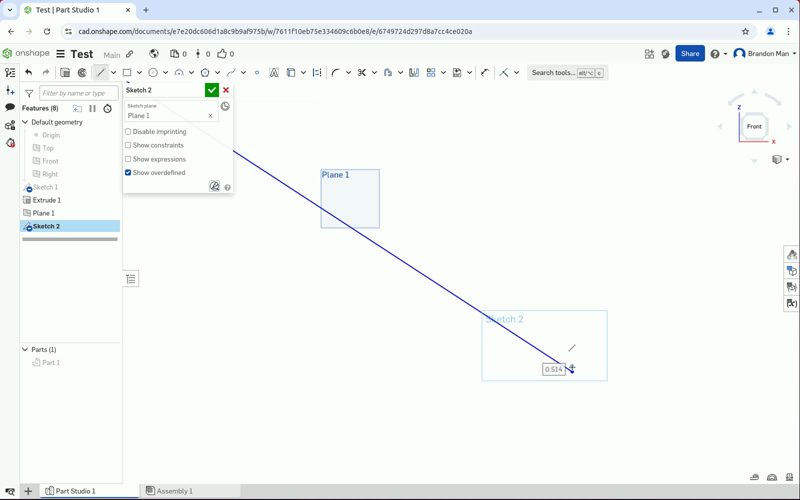
scroll(-6)
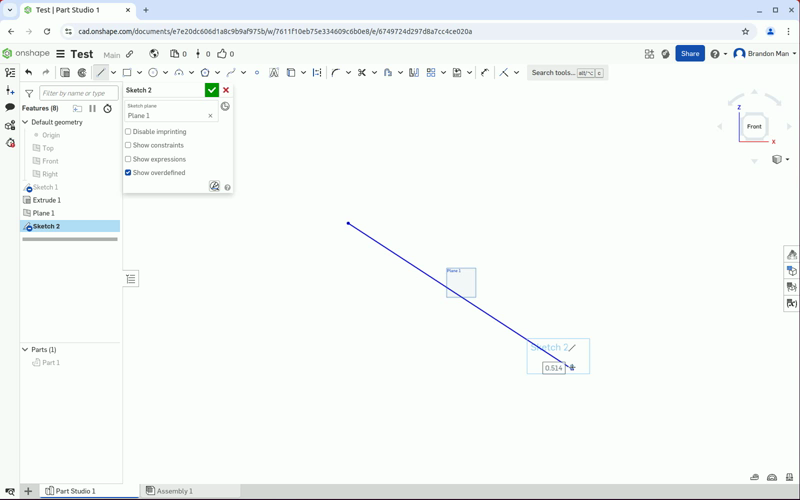
key_up(shift)
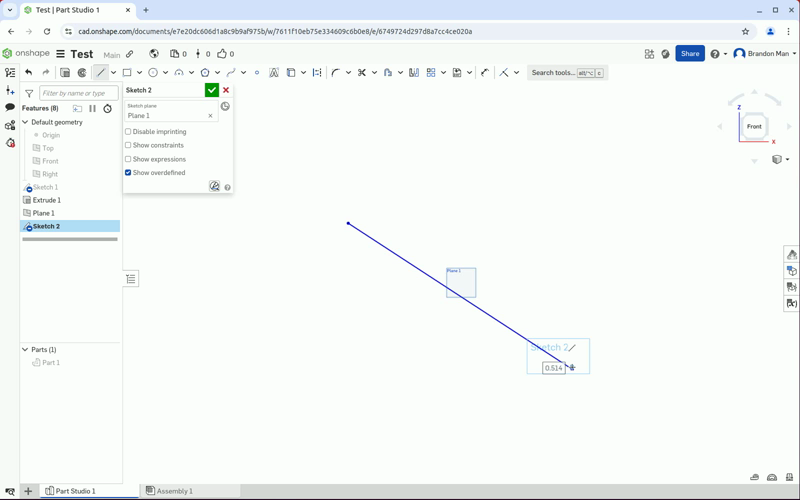
key_down(shift)
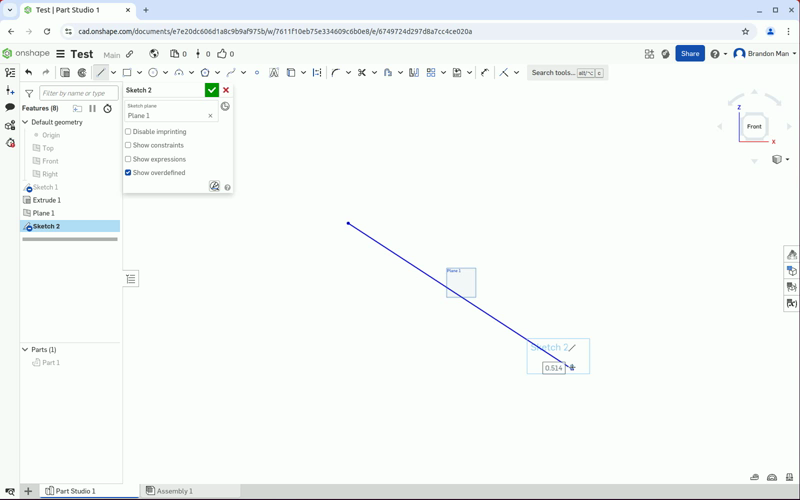
mouse_move(348, 220)
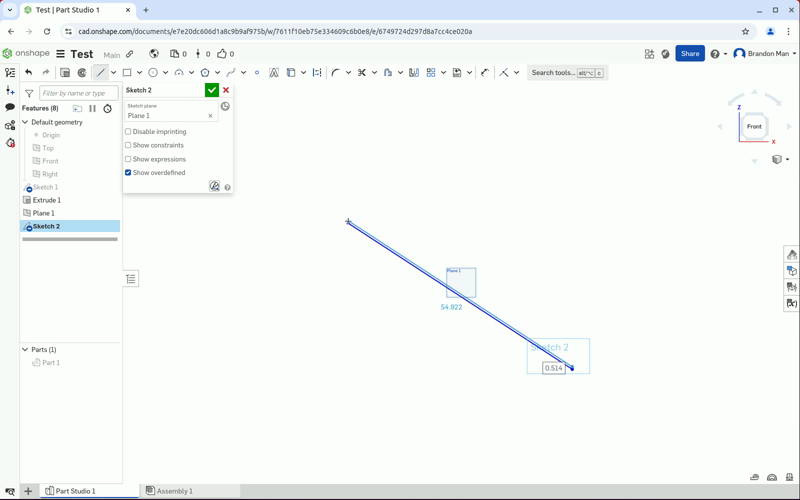
scroll(6)
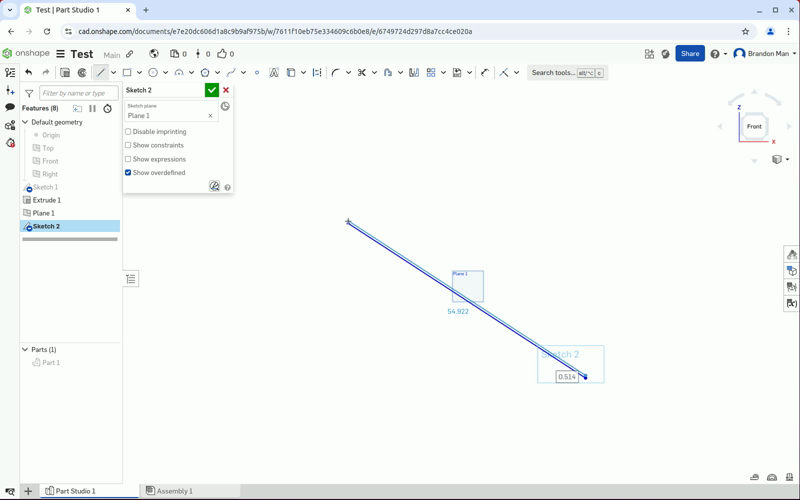
scroll(6)
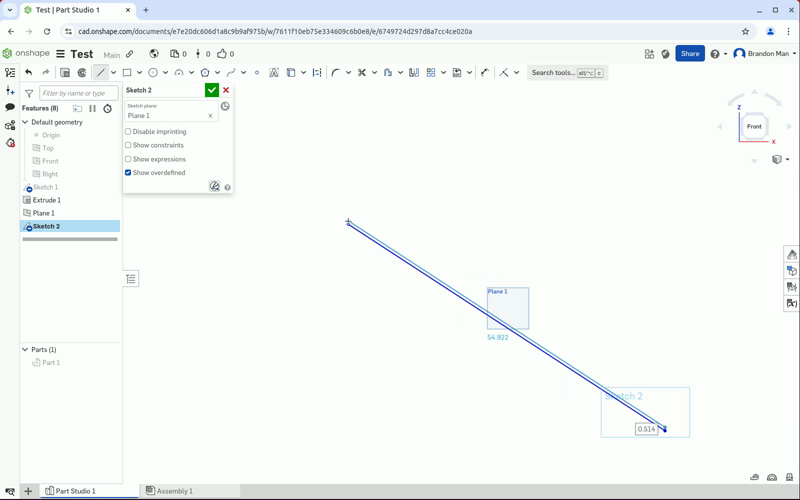
scroll(6)
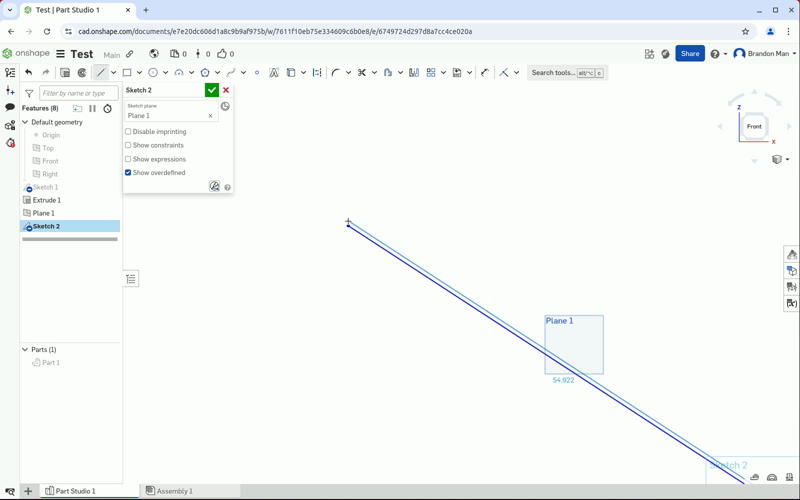
scroll(6)
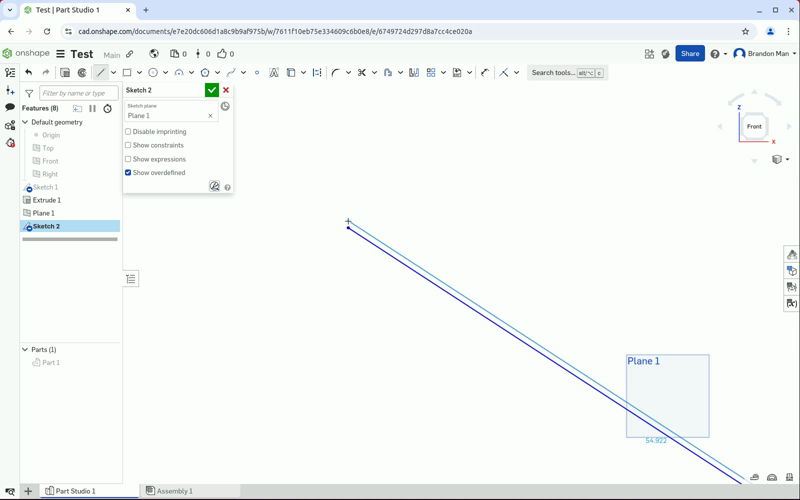
scroll(6)
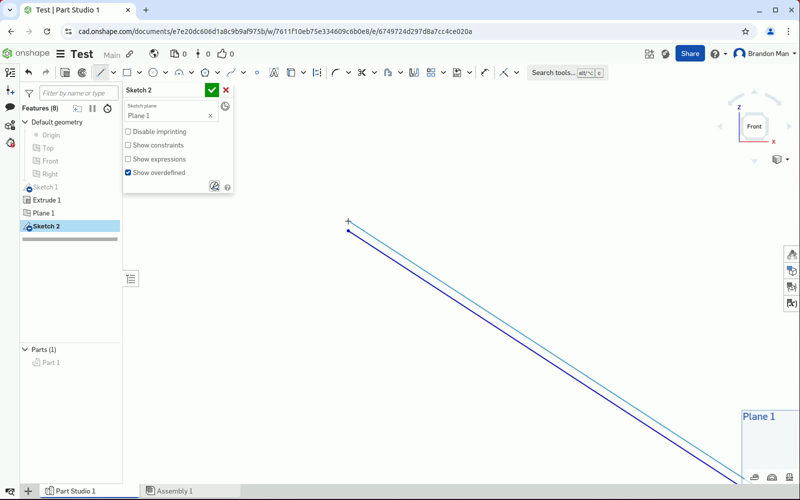
scroll(6)
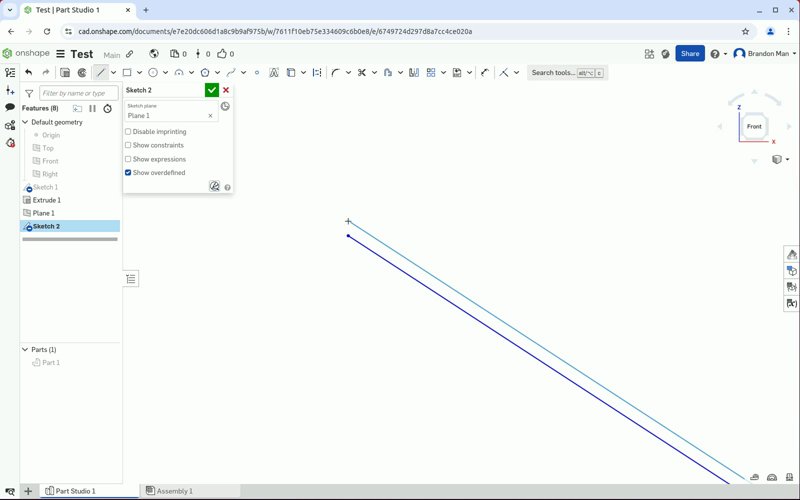
scroll(6)
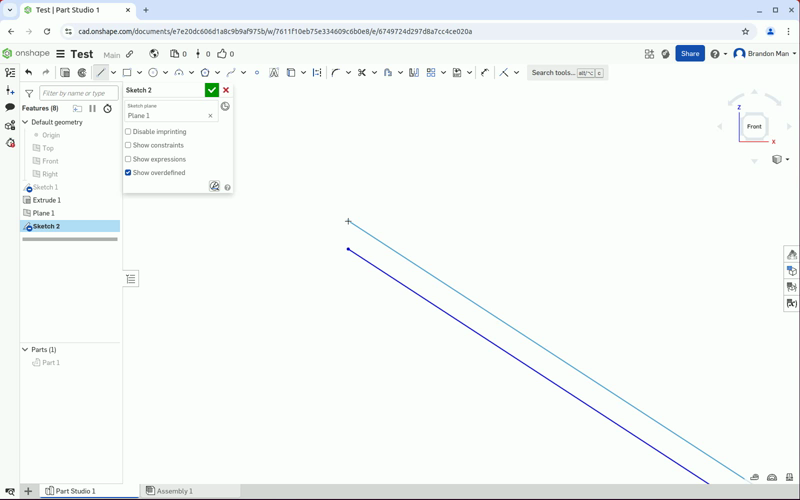
click(348, 220)
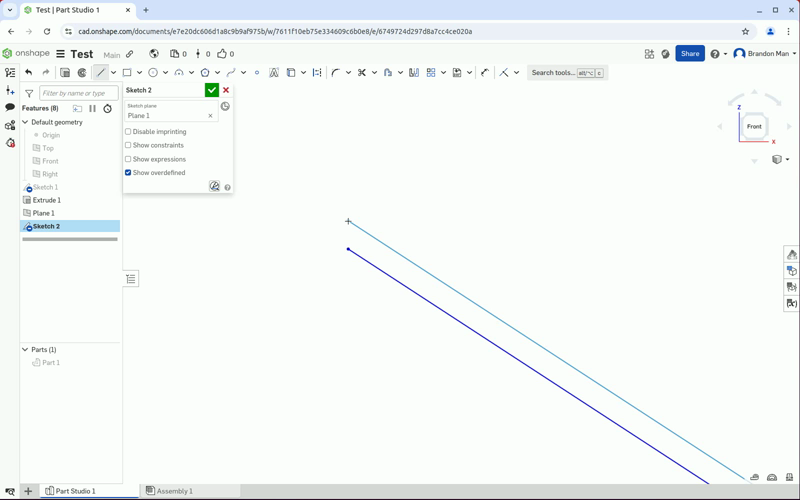
scroll(-6)
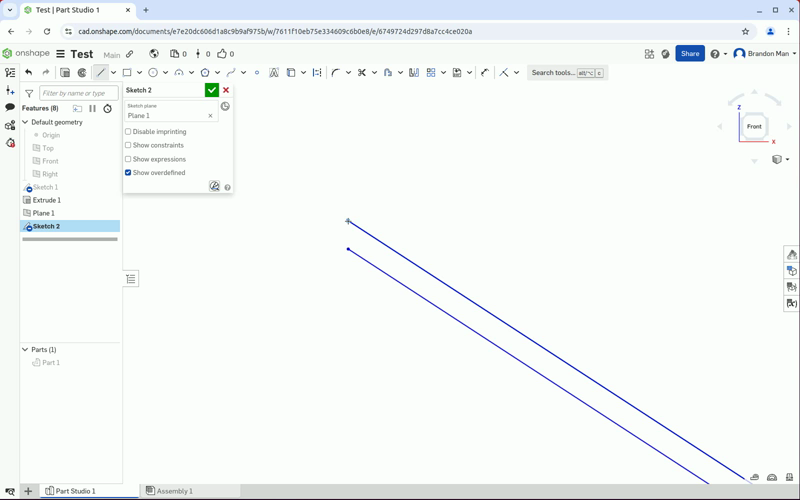
scroll(-6)
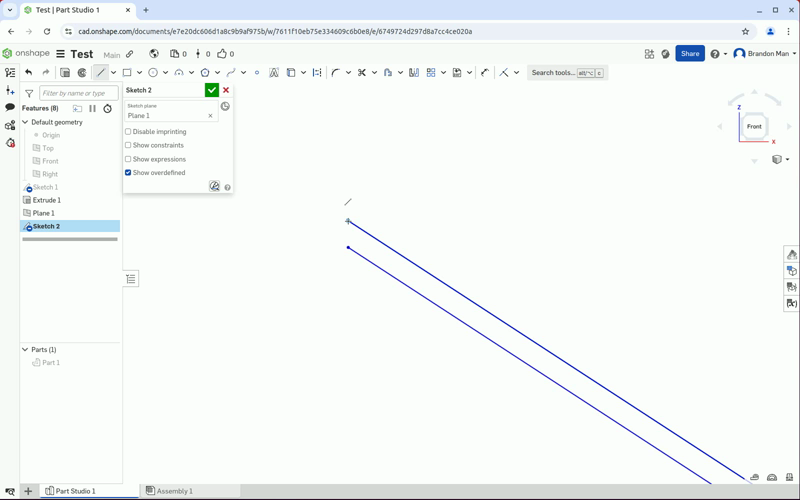
scroll(-6)
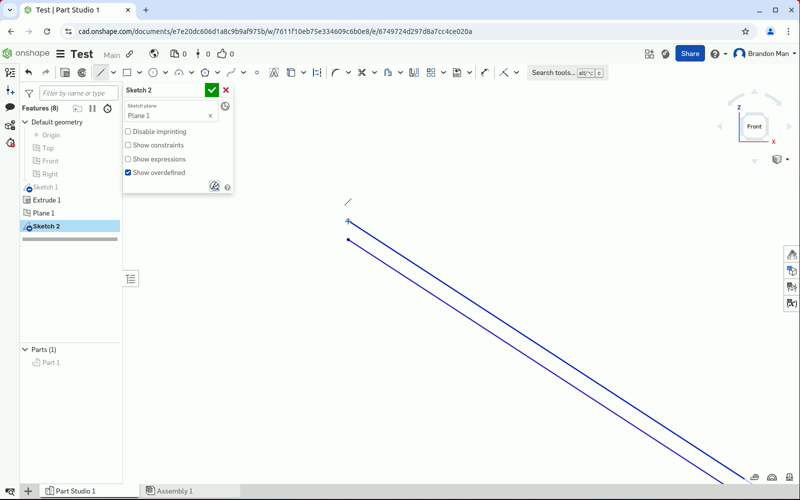
scroll(-6)
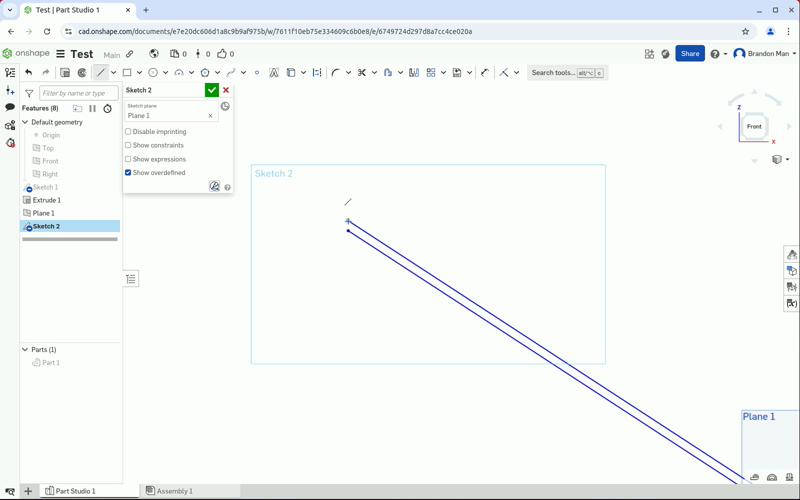
scroll(-6)
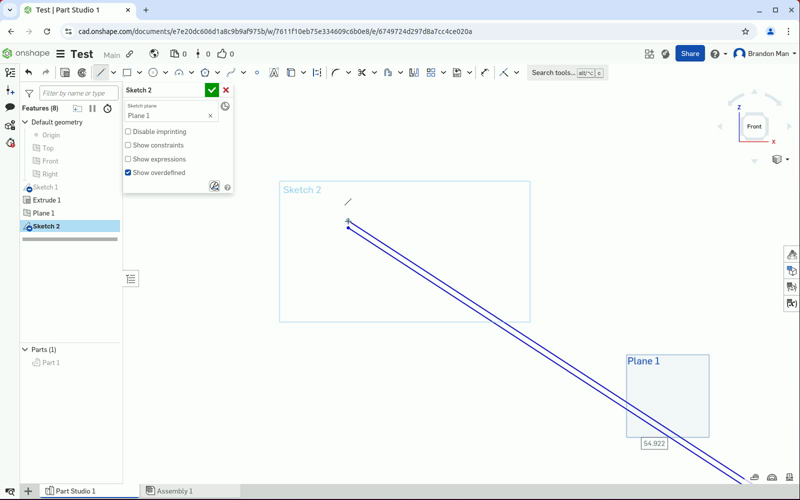
scroll(-6)
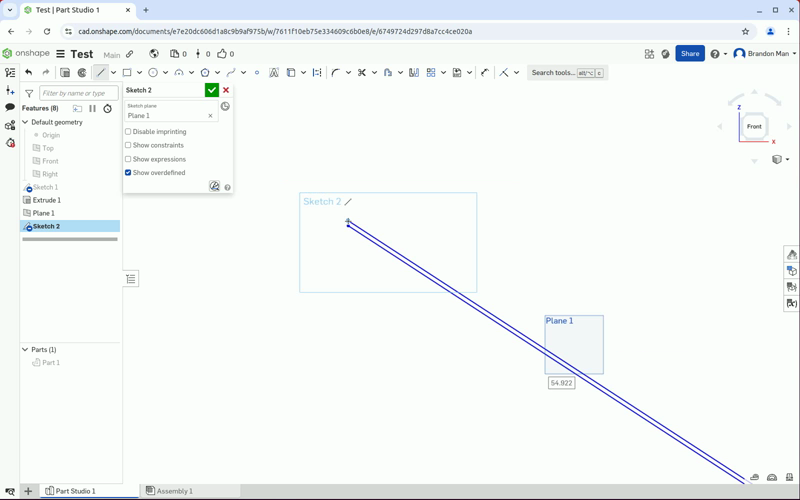
scroll(-6)
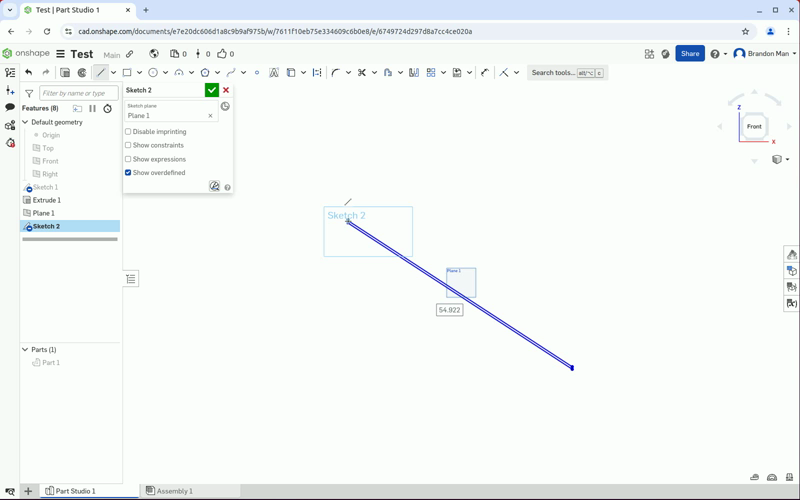
key_up(shift)
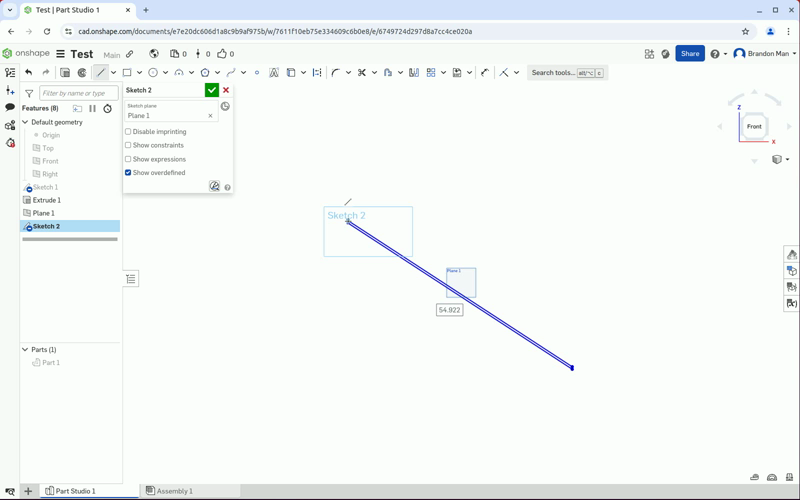
mouse_move(378, 220)
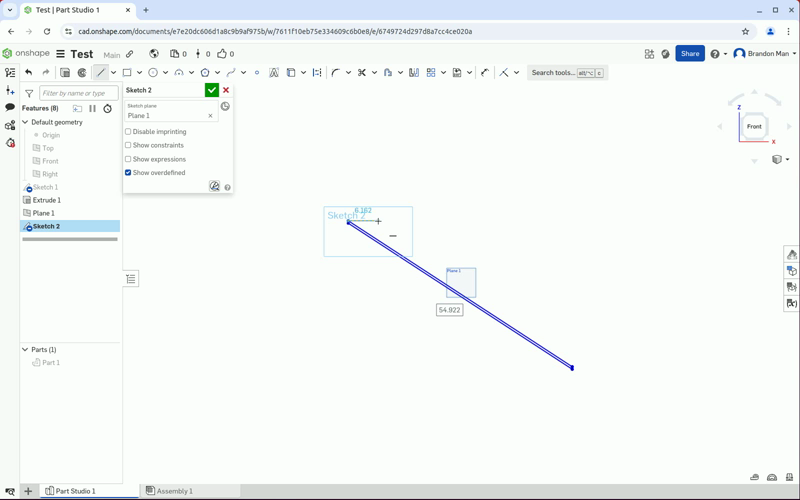
key_down(shift)
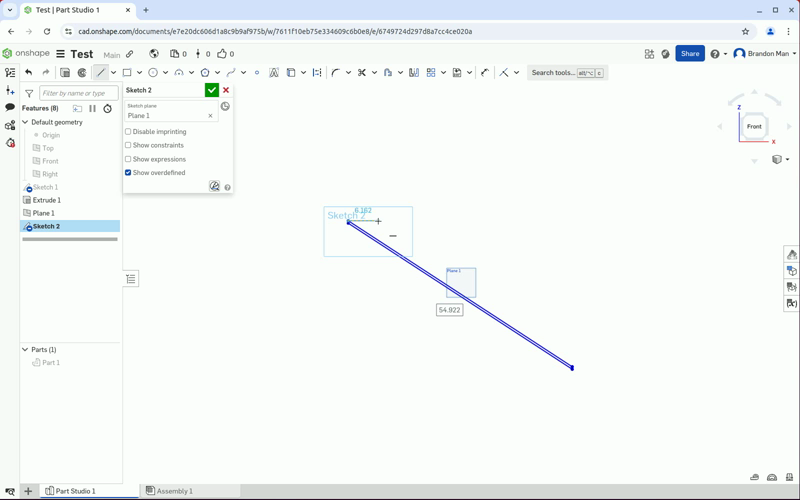
mouse_move(348, 223)
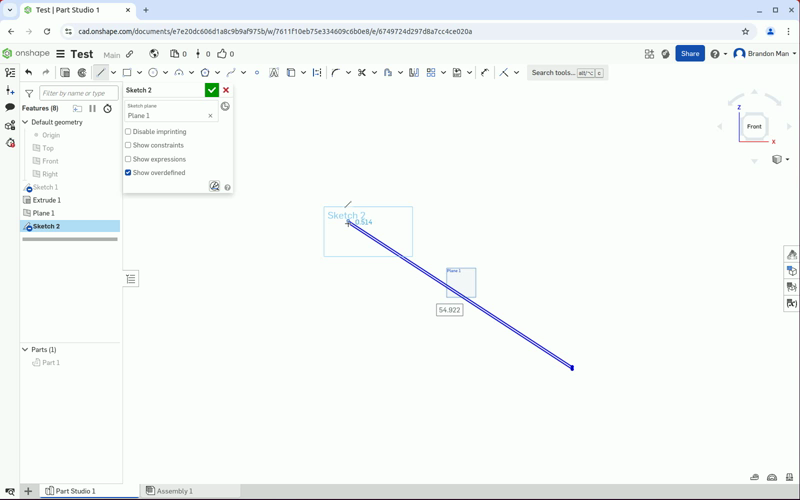
scroll(6)
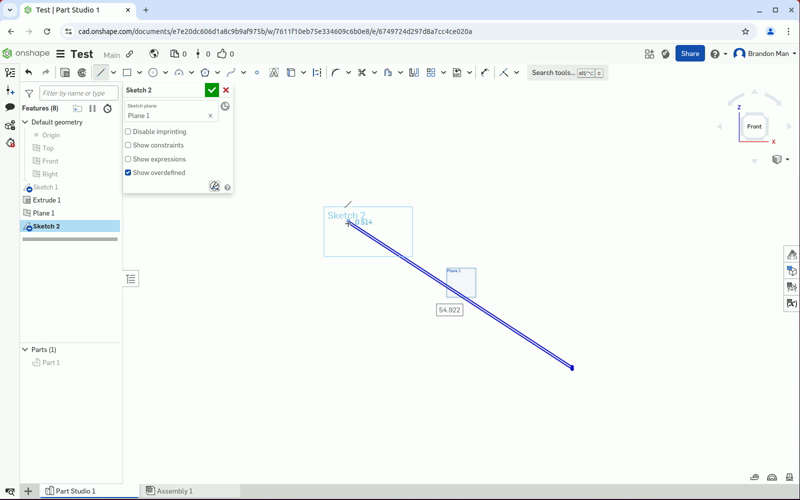
scroll(6)
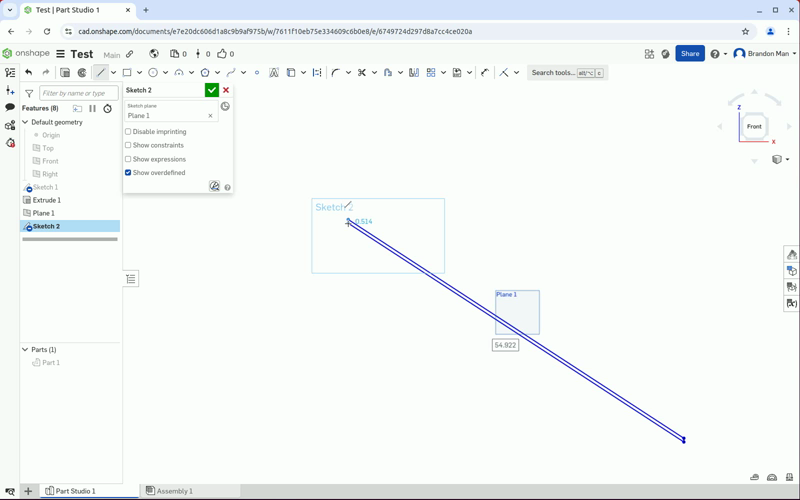
scroll(6)
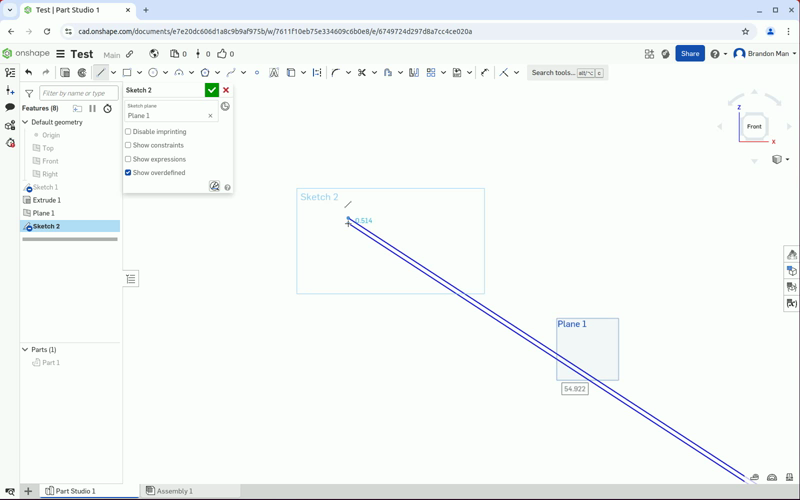
scroll(6)
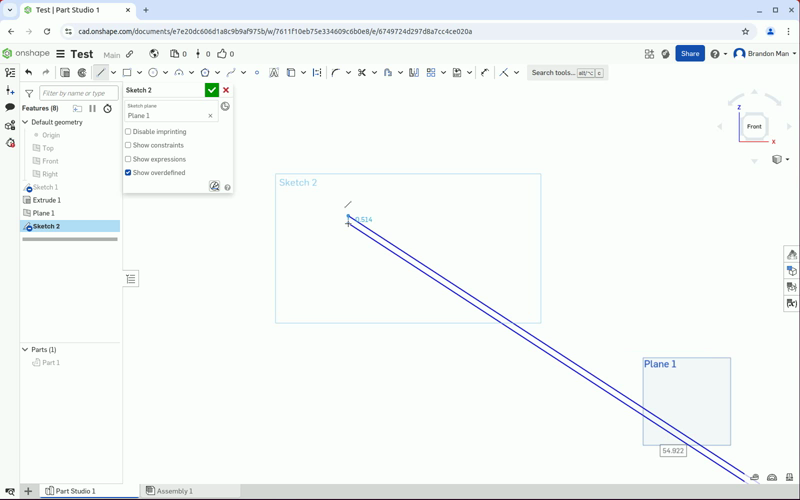
scroll(6)
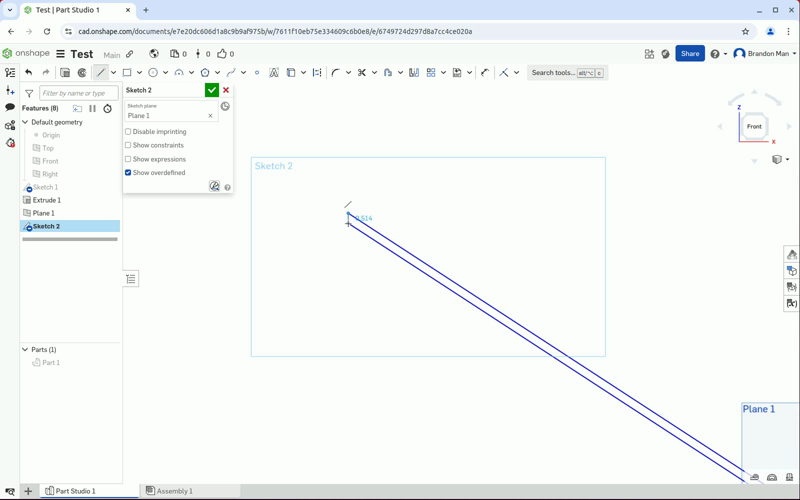
scroll(6)
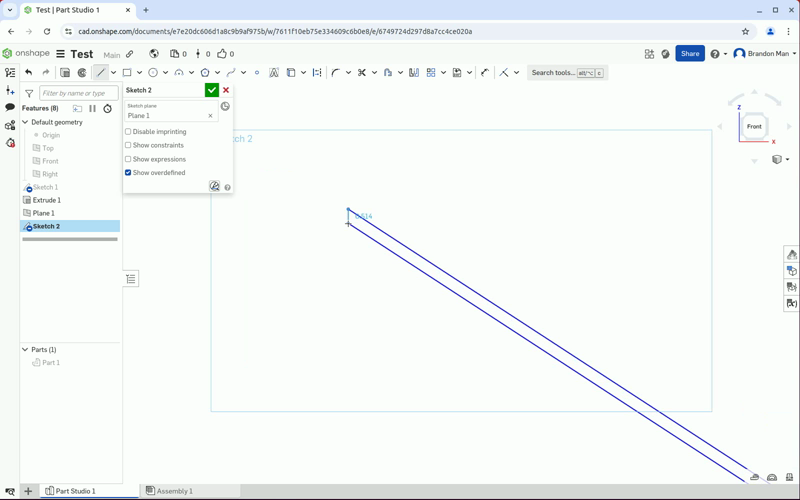
scroll(6)
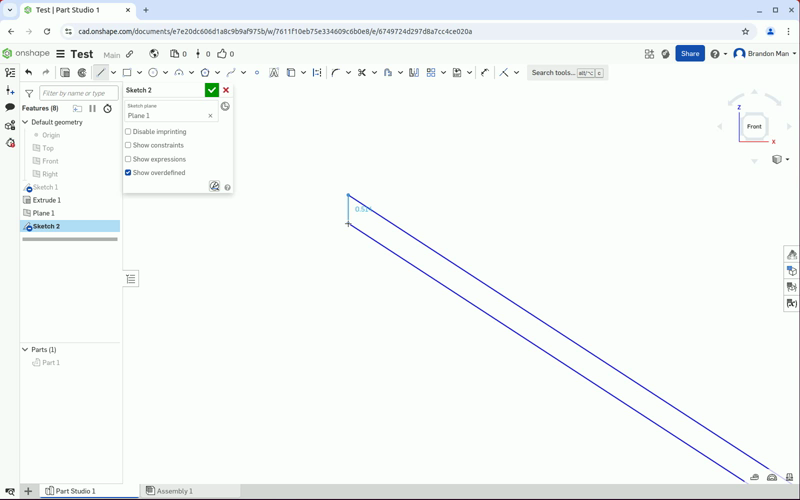
key_up(shift)
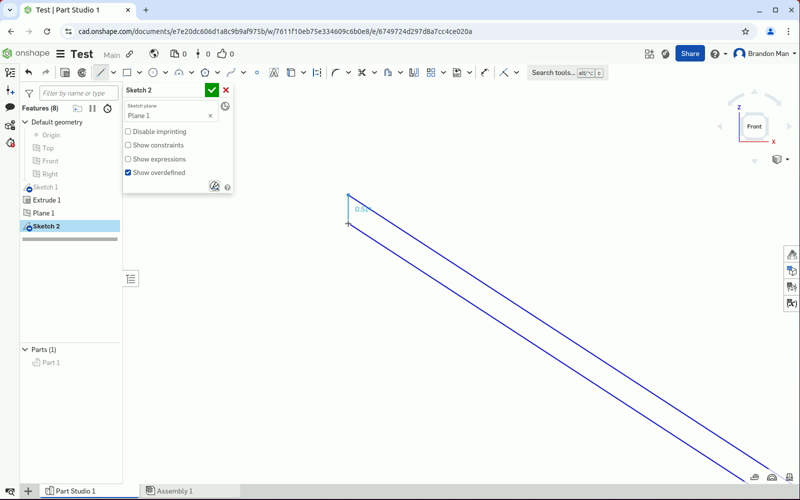
click(348, 223)
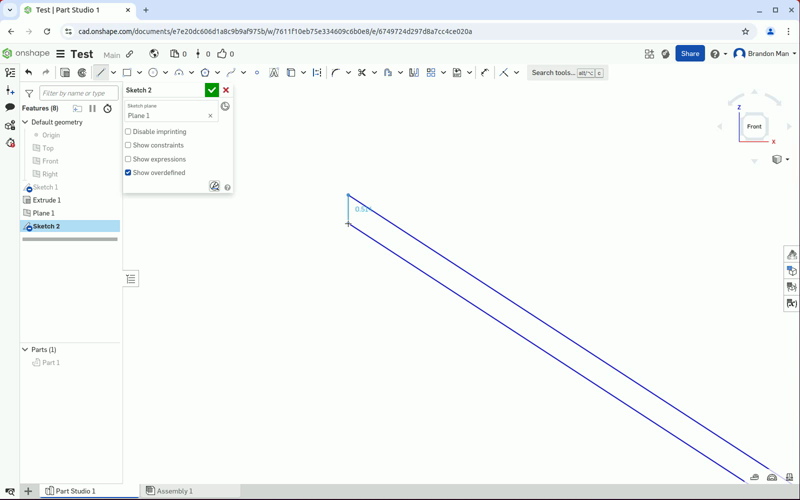
scroll(-6)
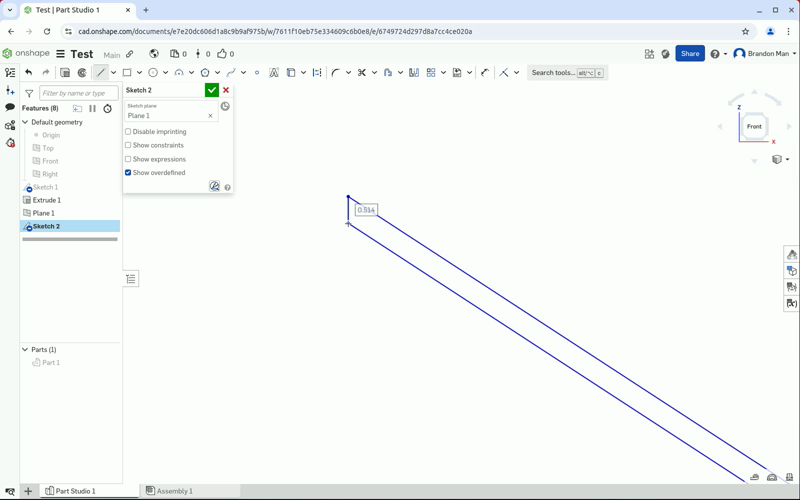
scroll(-6)
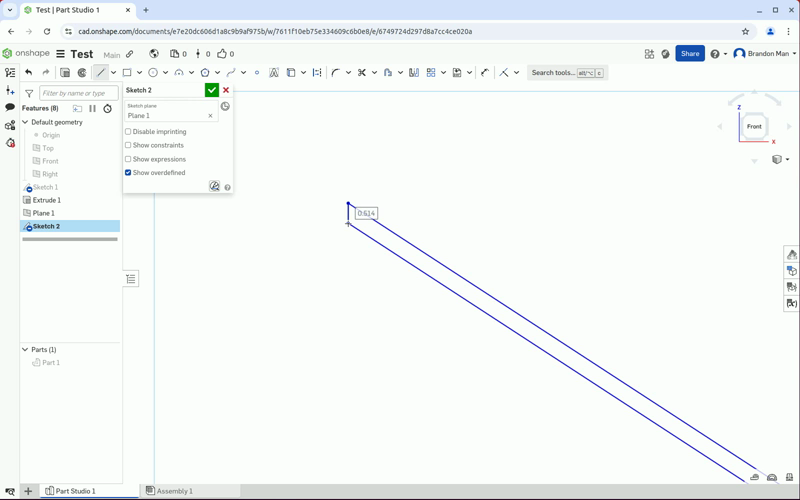
scroll(-6)
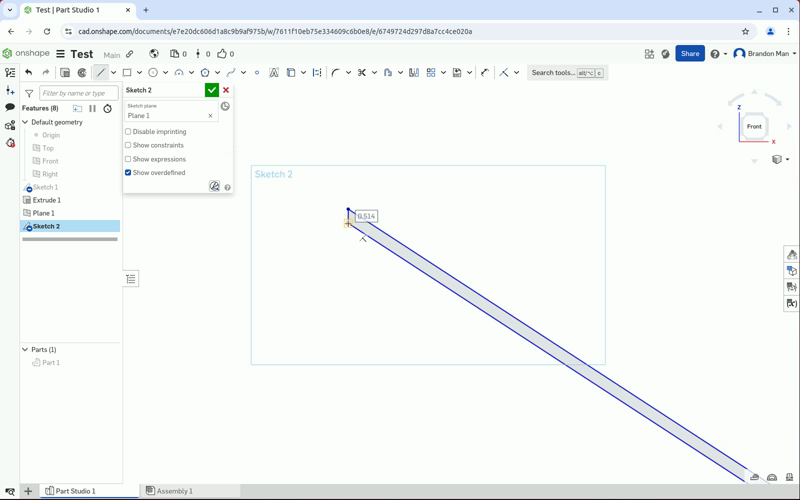
scroll(-6)
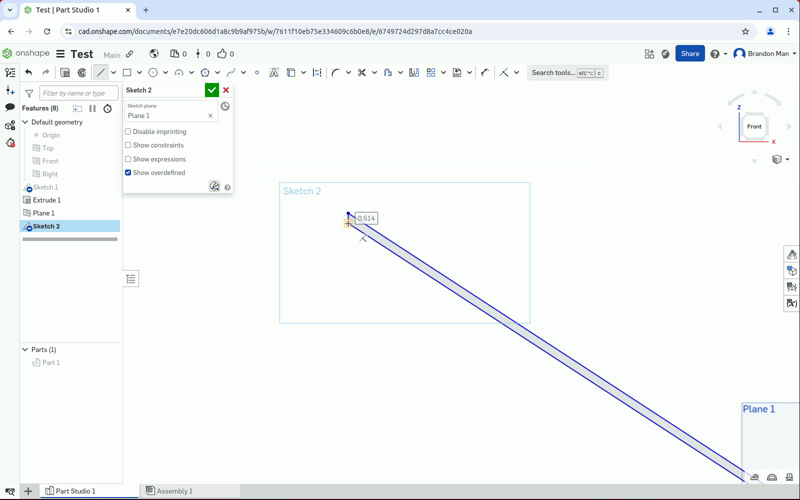
scroll(-6)
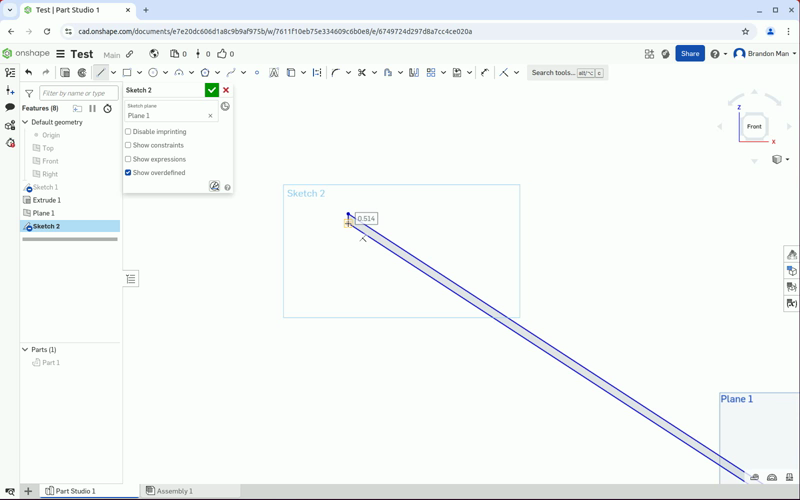
scroll(-6)
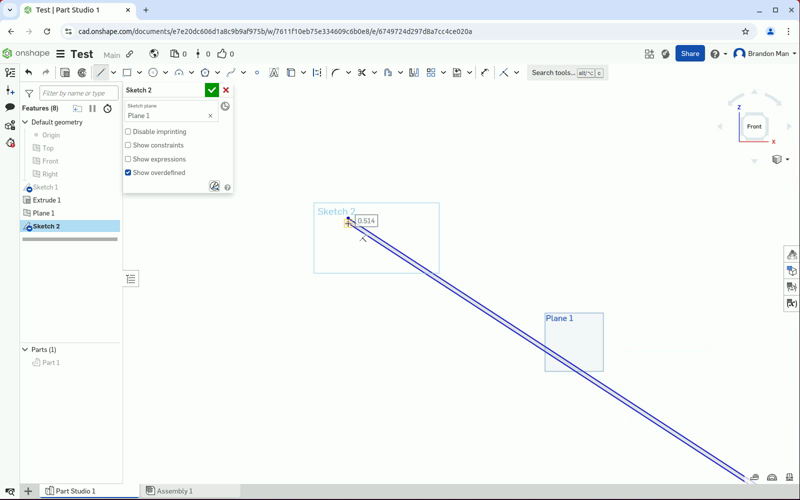
scroll(-6)
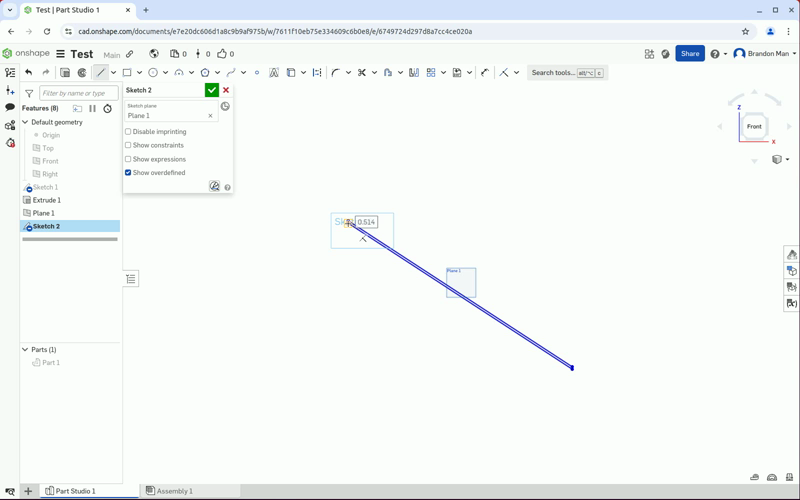
key(esc)
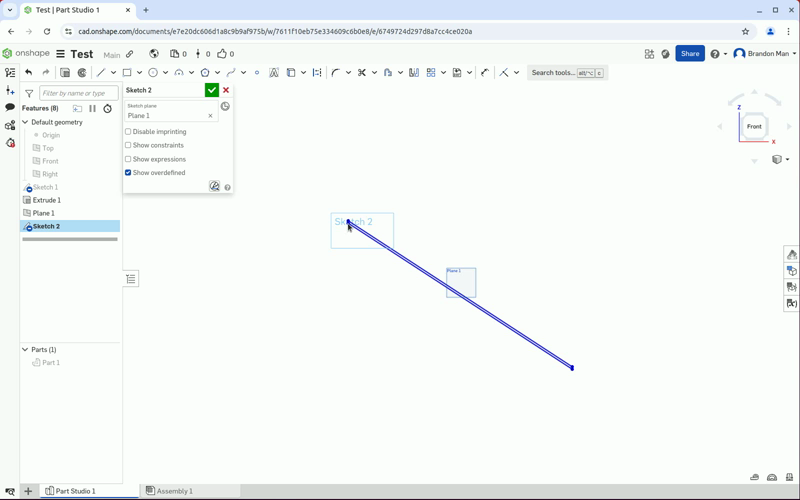
mouse_move(455, 291)
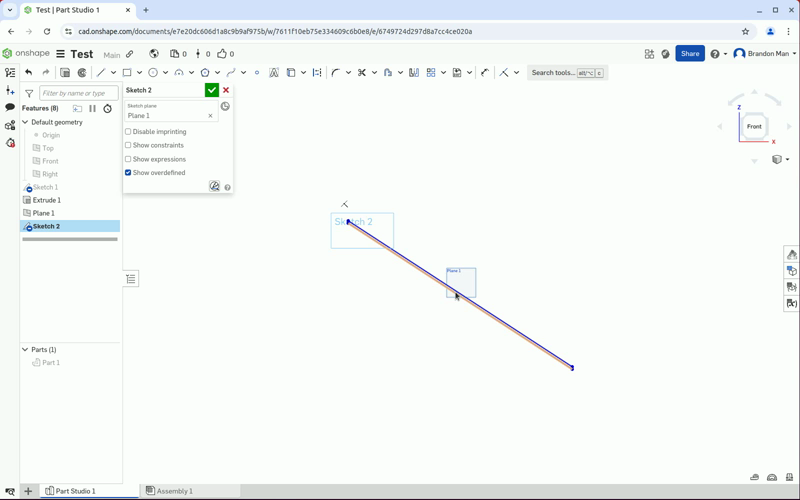
scroll(6)
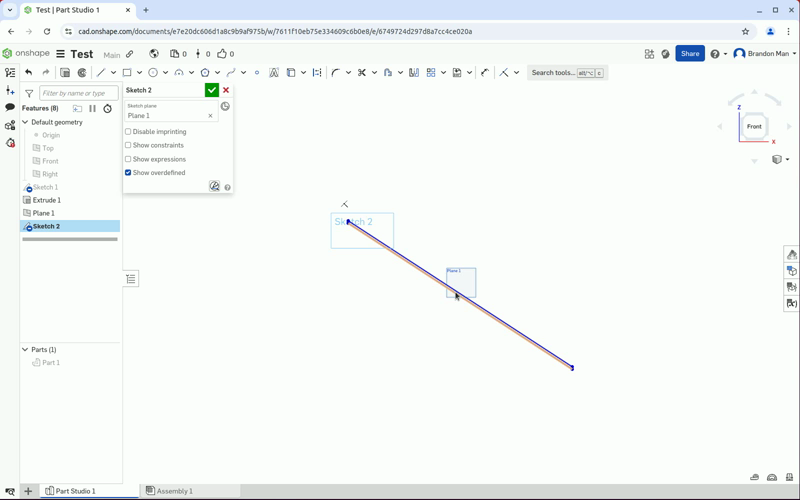
scroll(6)
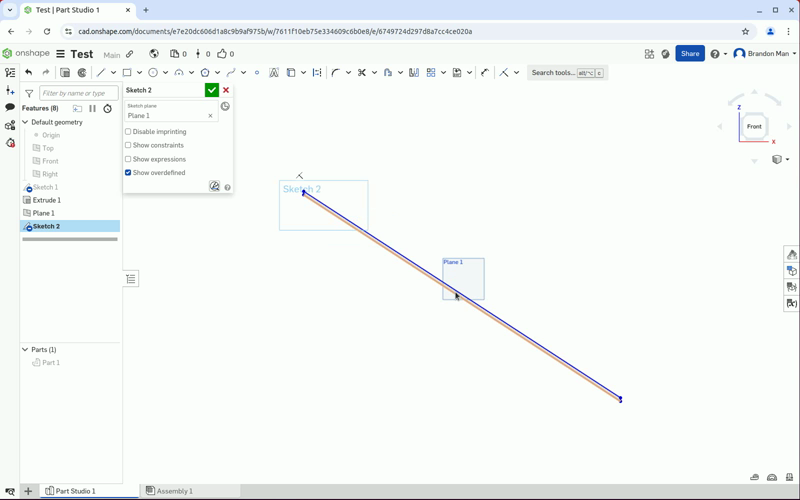
scroll(6)
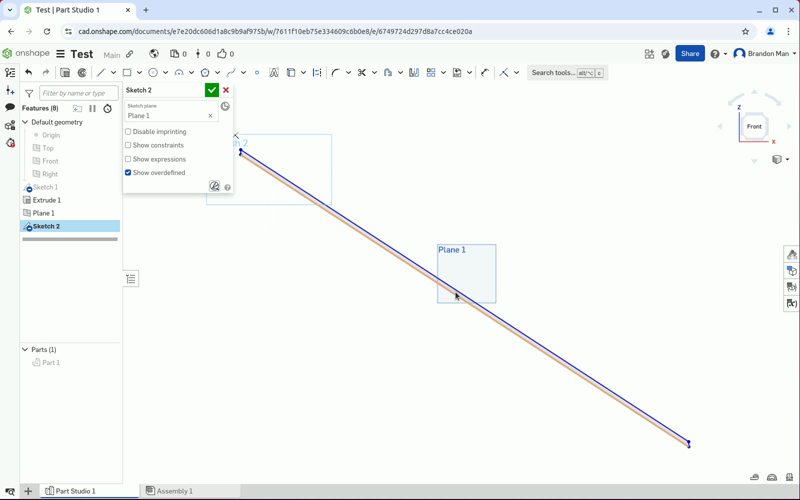
scroll(6)
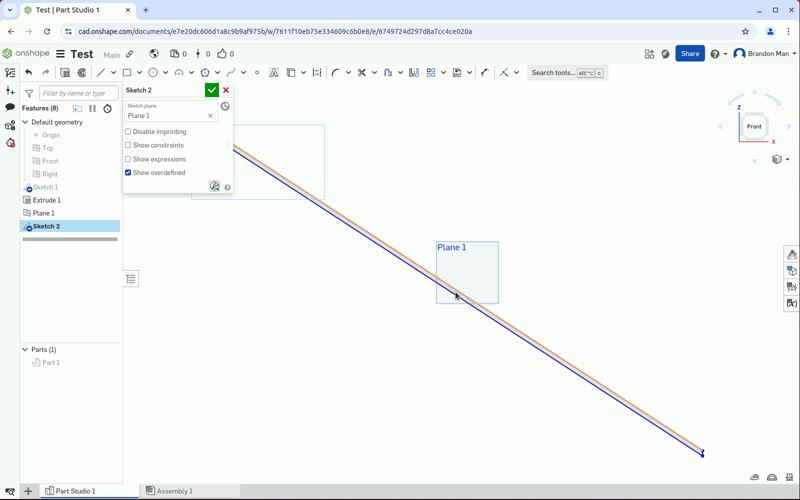
scroll(6)
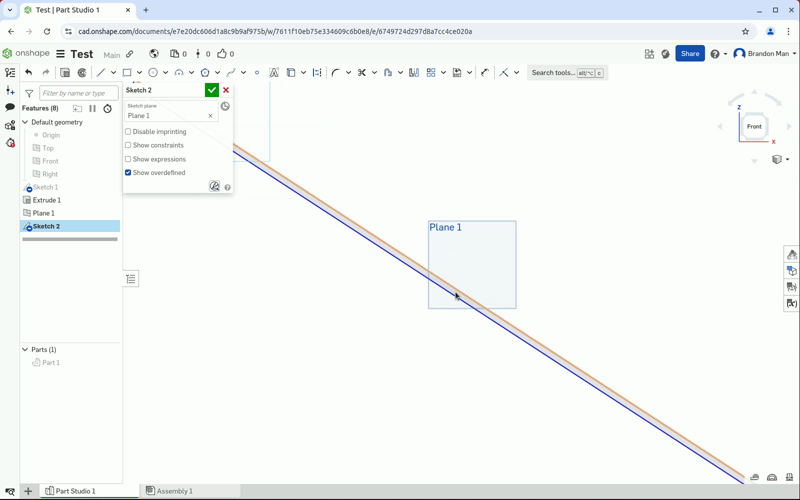
scroll(6)
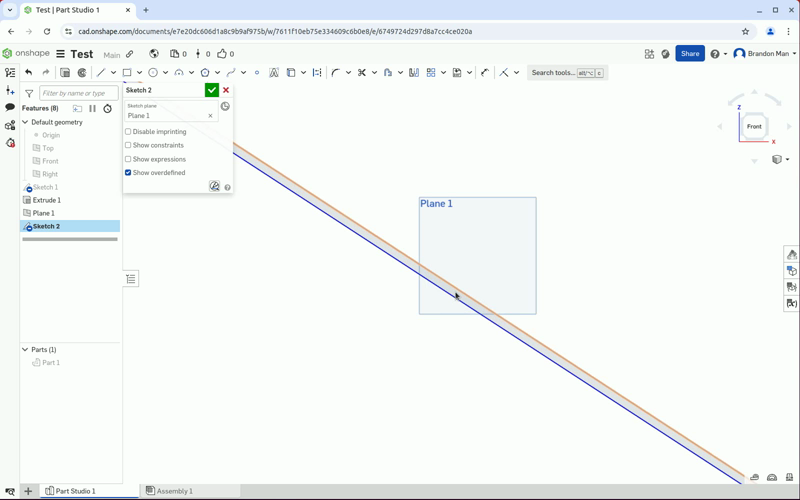
scroll(6)
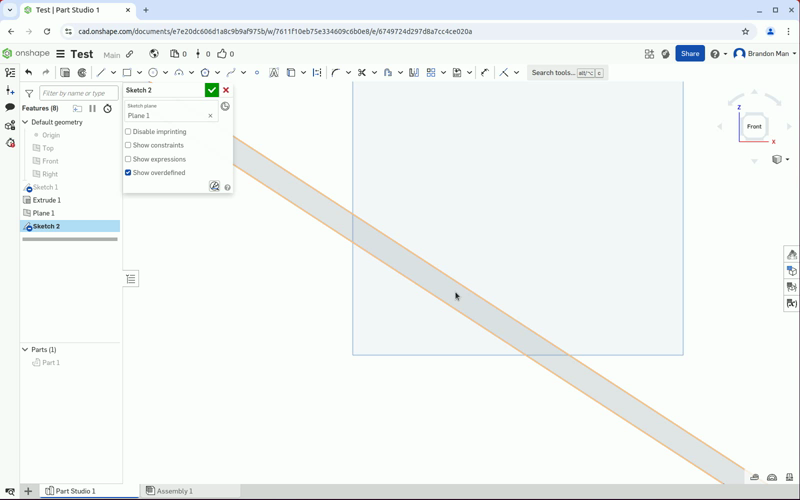
click(455, 291)
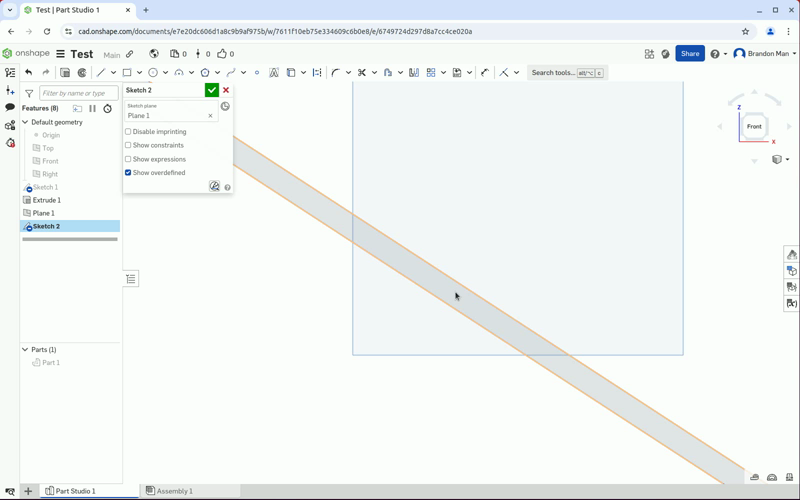
scroll(-6)
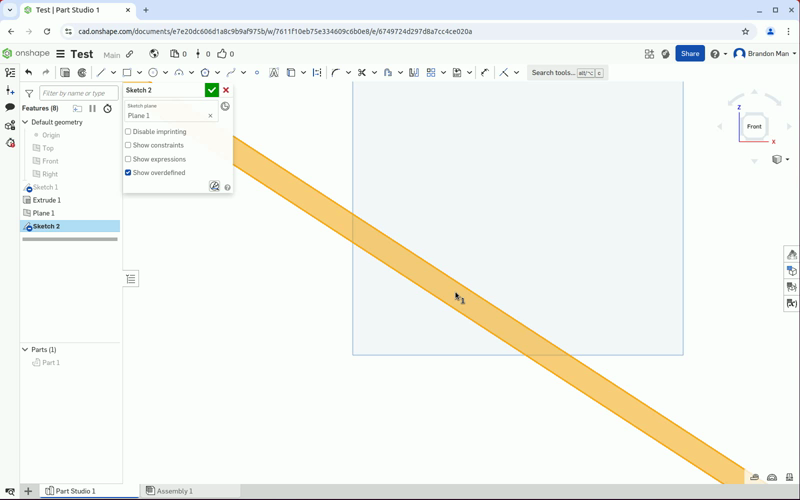
scroll(-6)
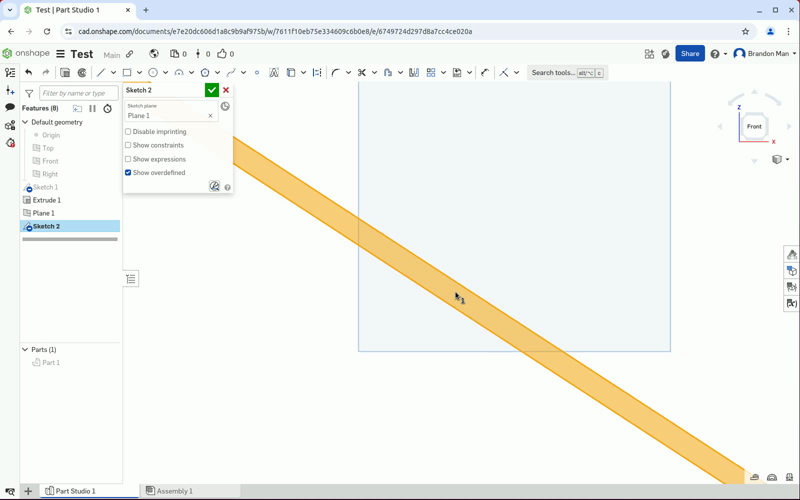
scroll(-6)
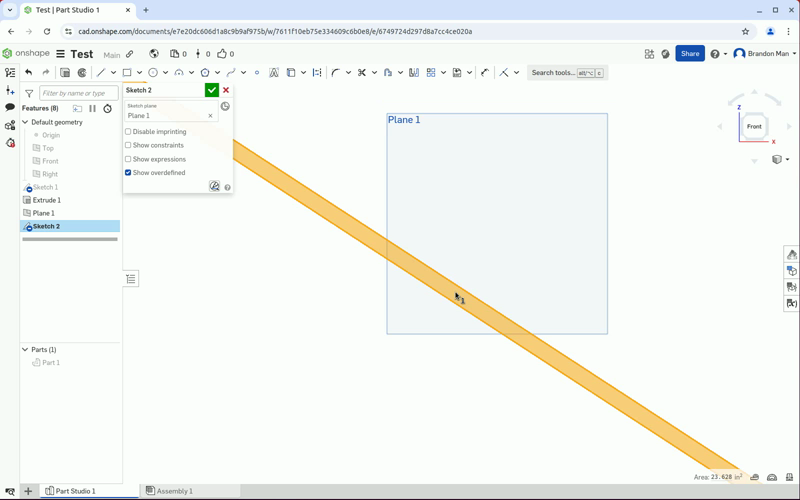
scroll(-6)
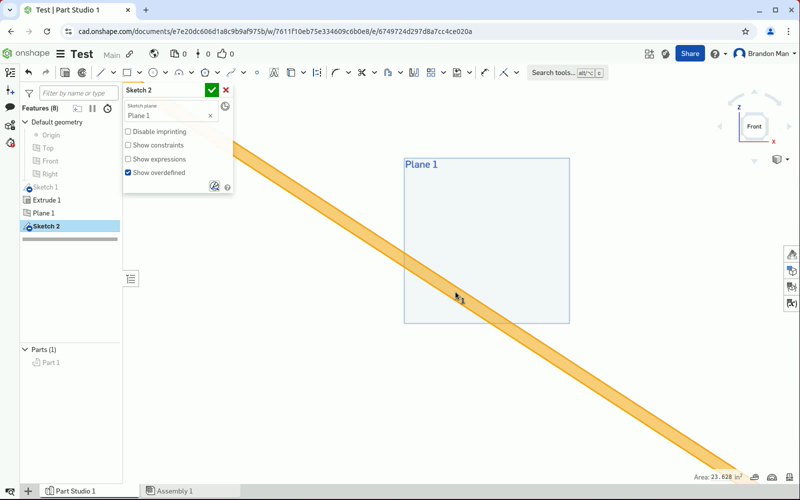
scroll(-6)
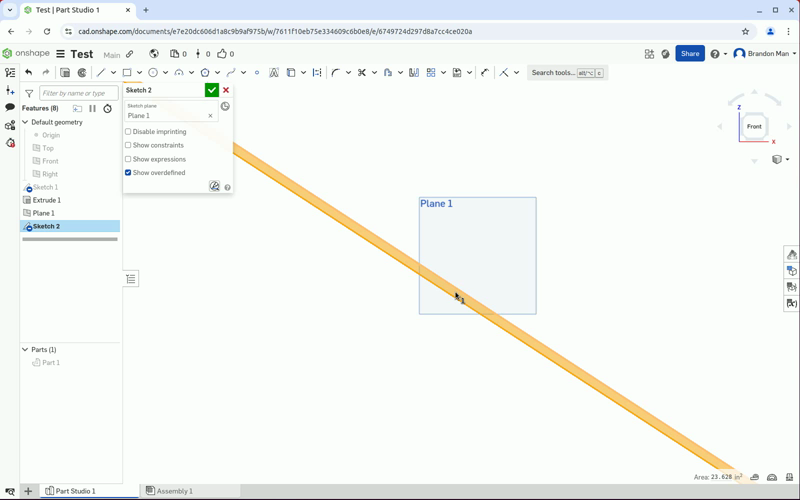
scroll(-6)
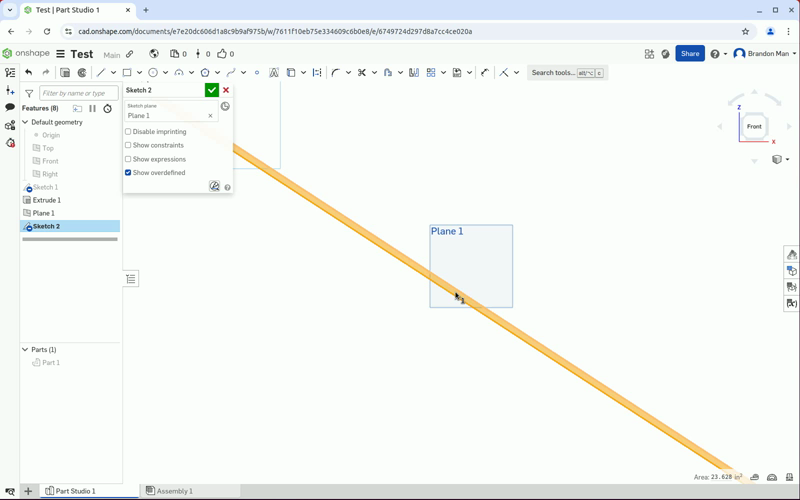
scroll(-6)
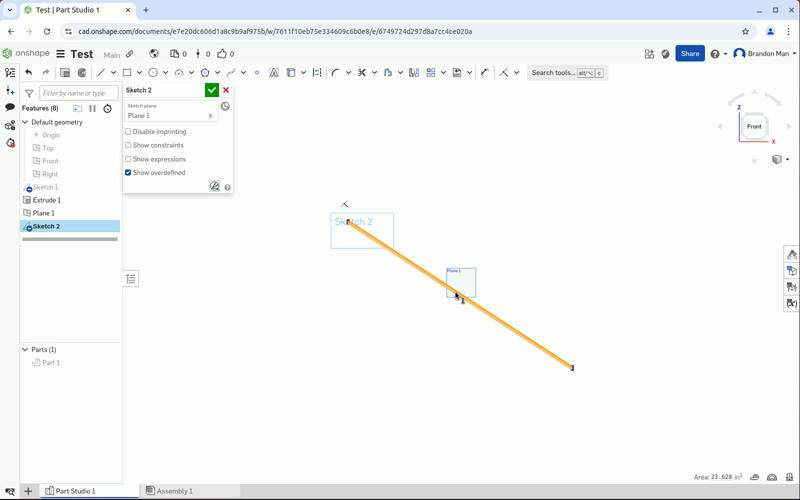
mouse_move(73, 352)
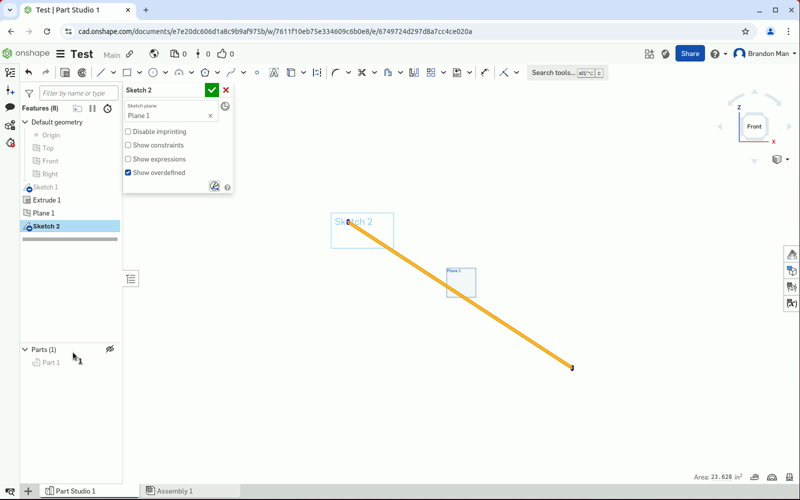
key(shift+y)
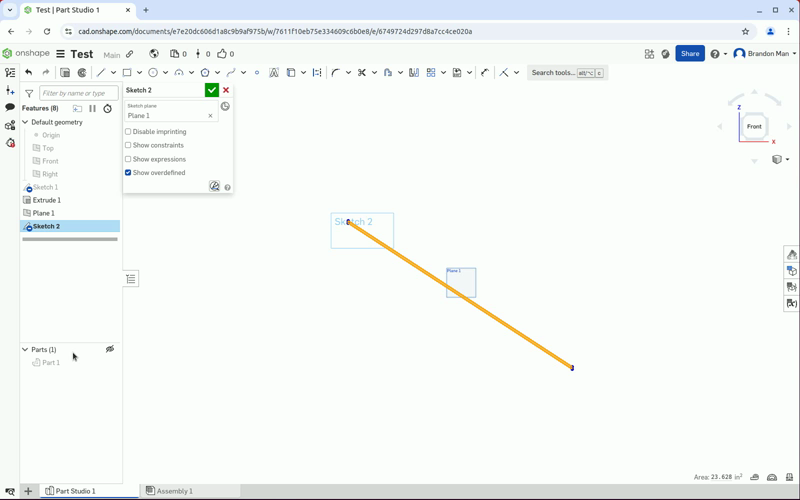
key(shift+e)
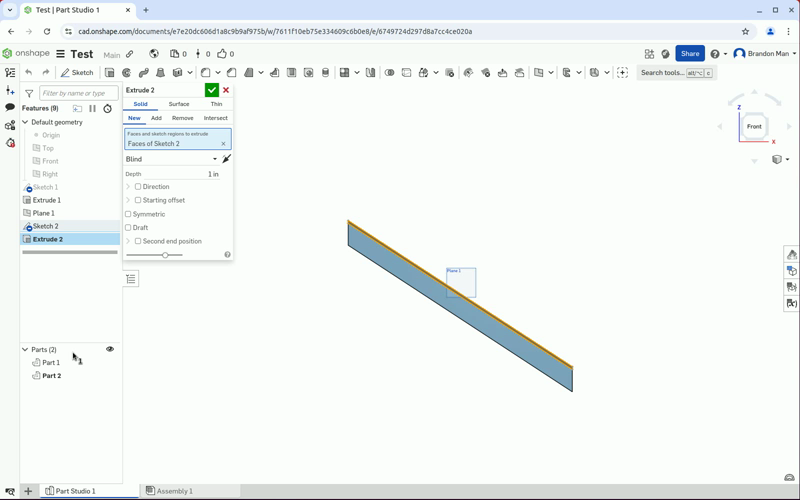
mouse_move(143, 106)
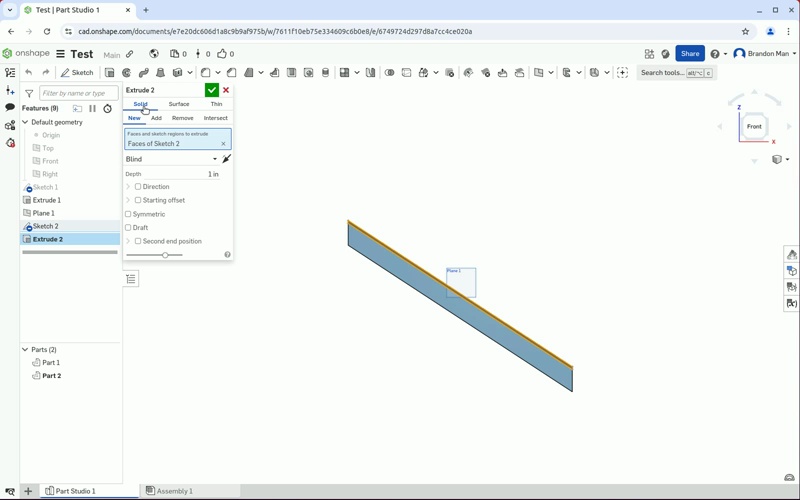
click(143, 106)
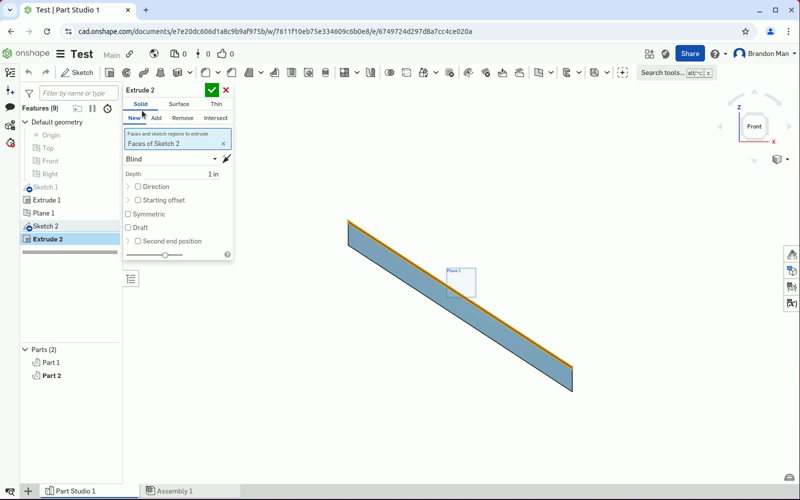
mouse_move(137, 120)
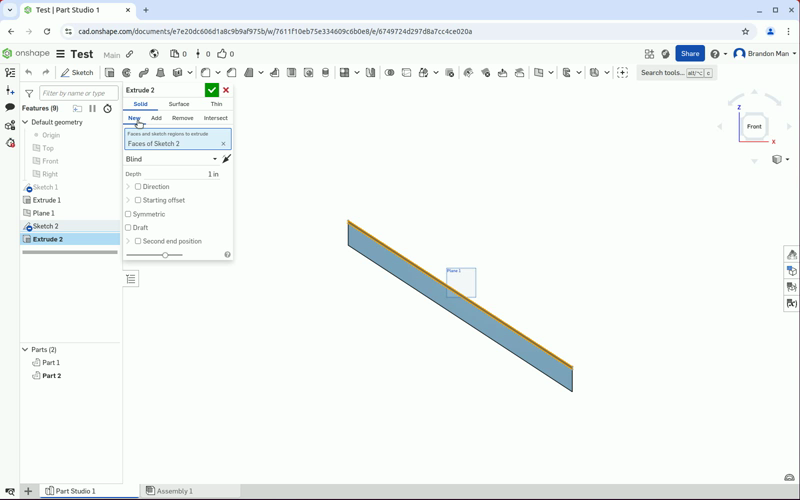
click(137, 120)
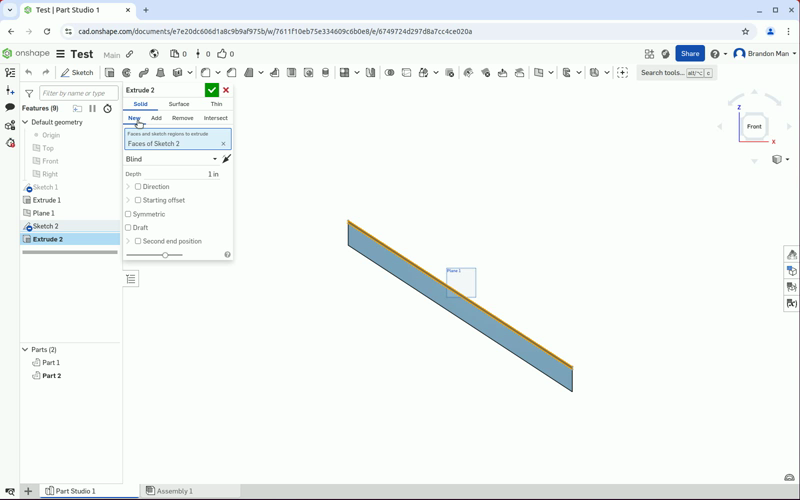
key(tab, 4)
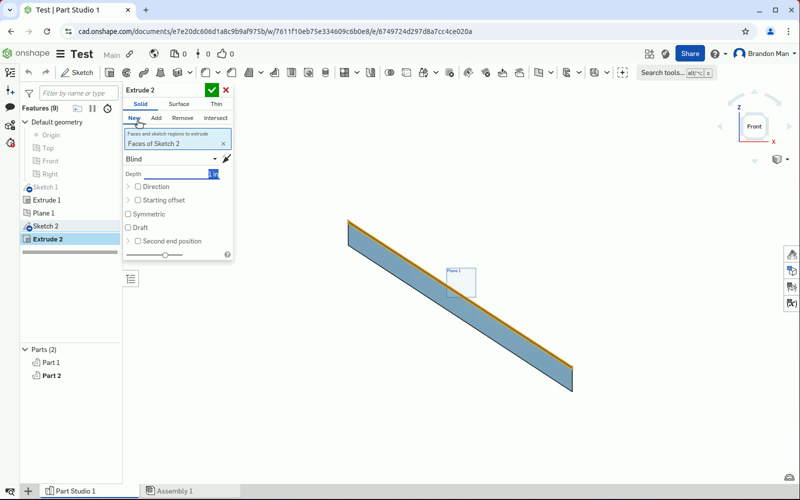
text(4.333)
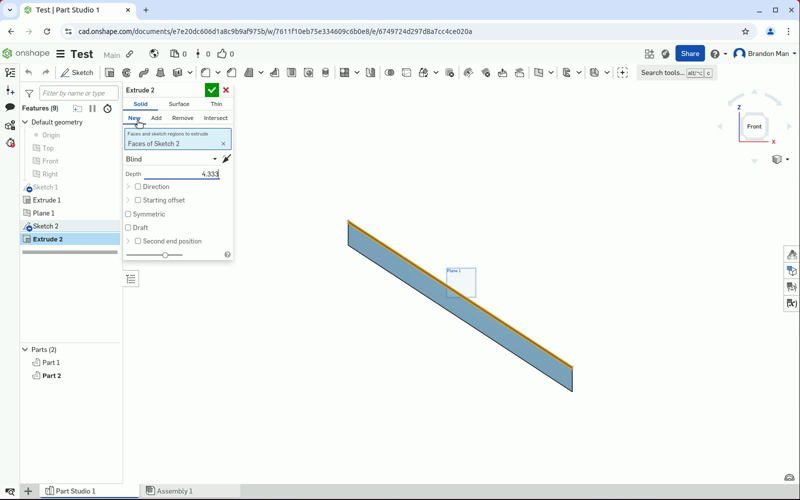
key(enter)
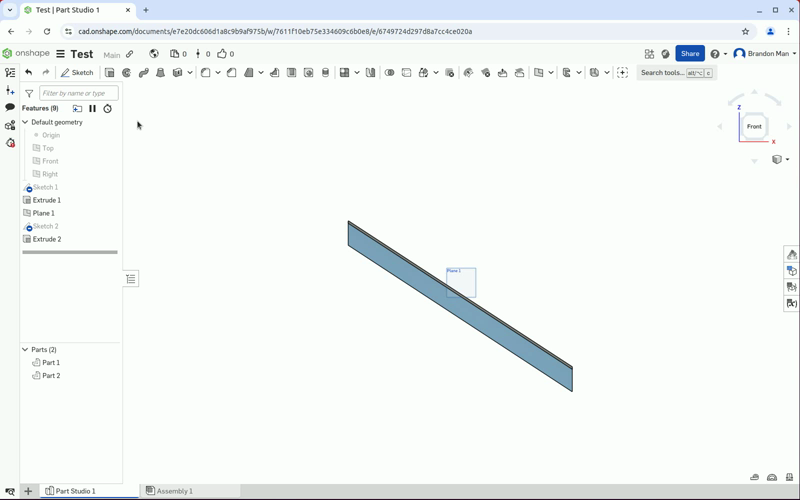
key(shift+h)
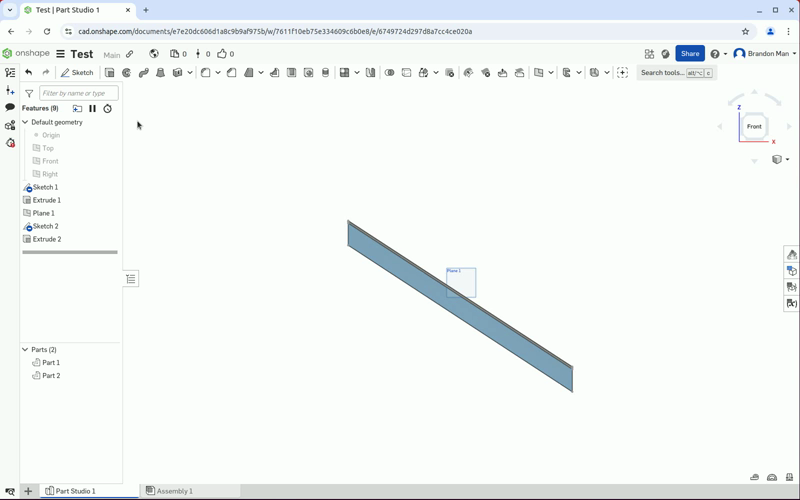
key(shift+h)
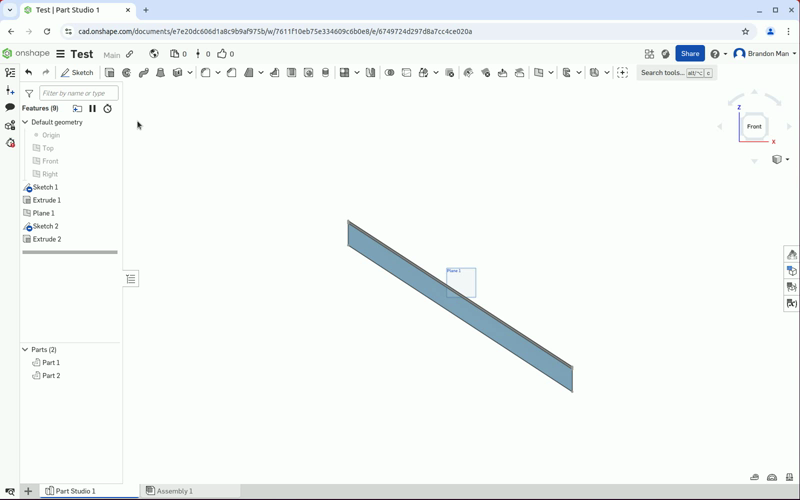
key(shift+7)
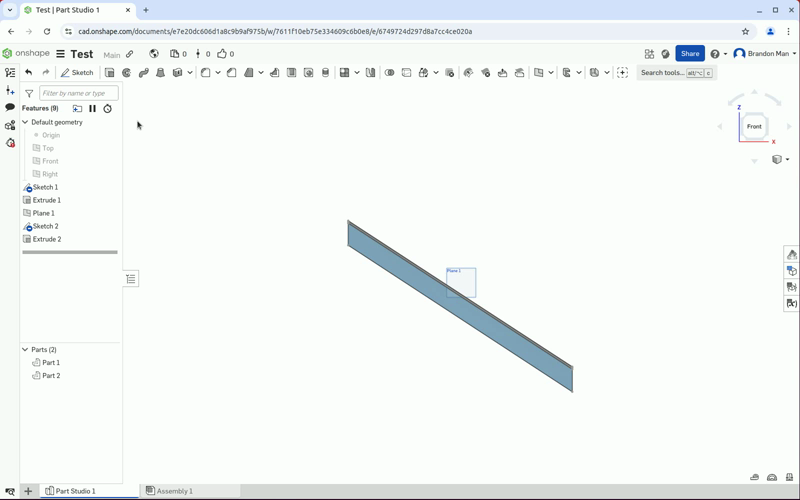
key(left, 2)
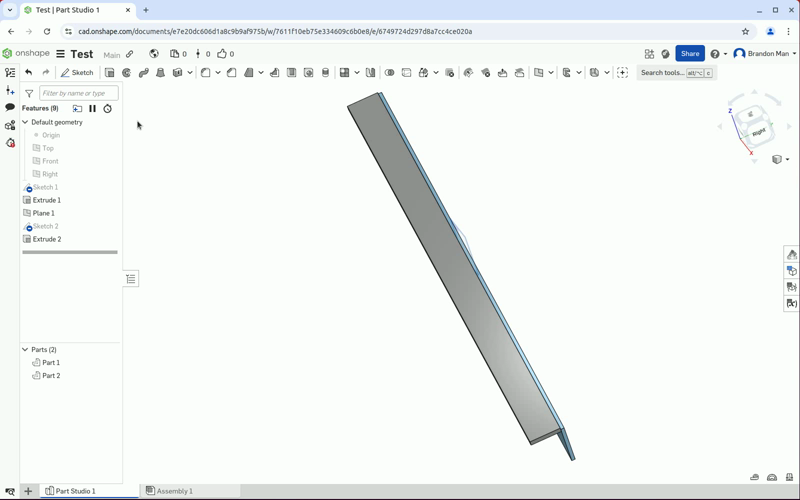
key(down, 2)
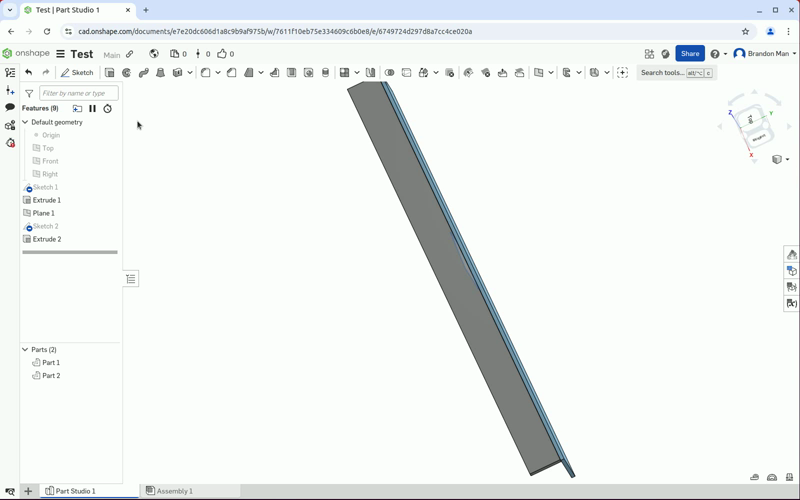
key(up, 2)
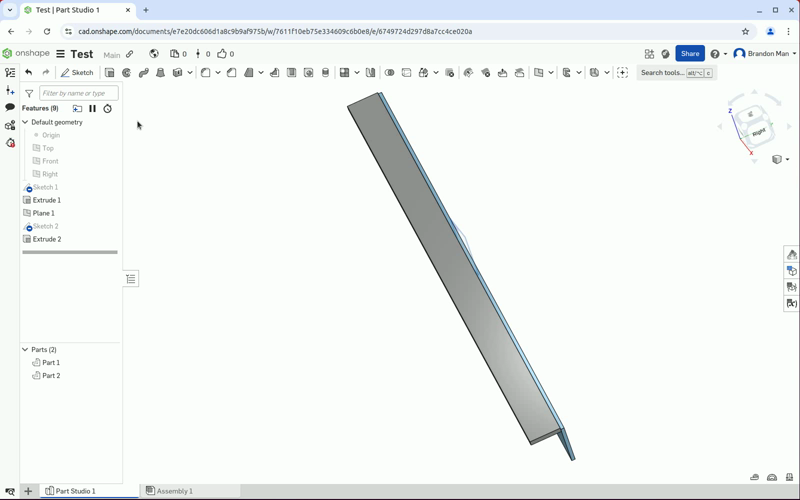
key(right, 2)
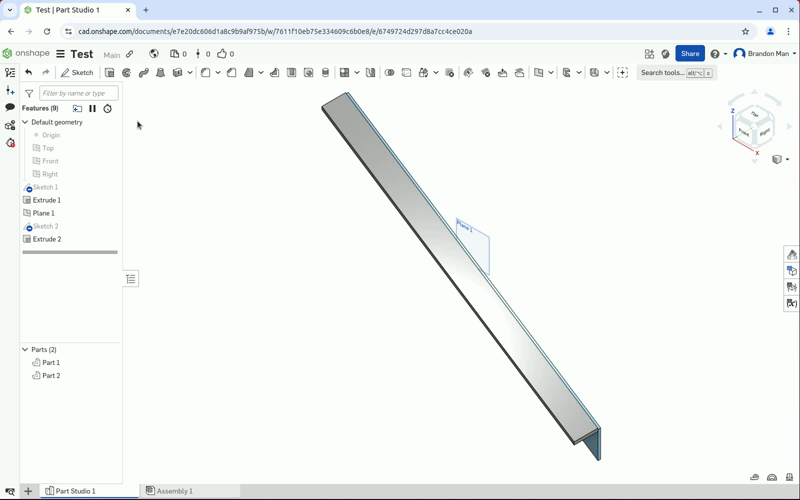
mouse_move(73, 189)
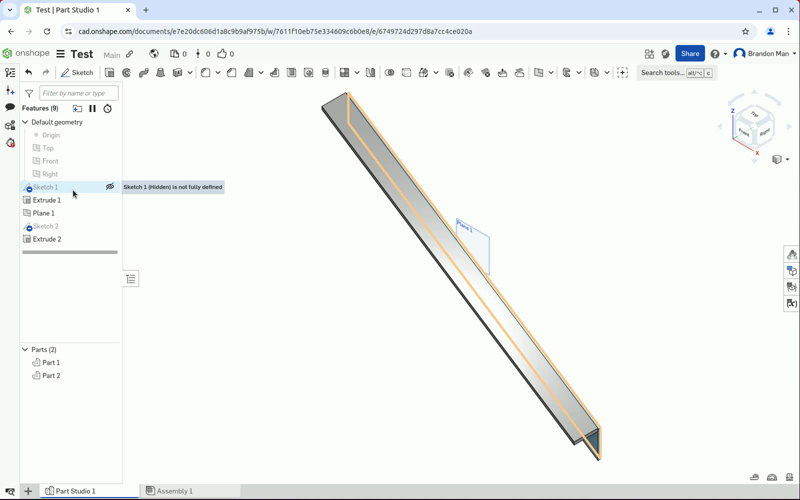
click(73, 189)